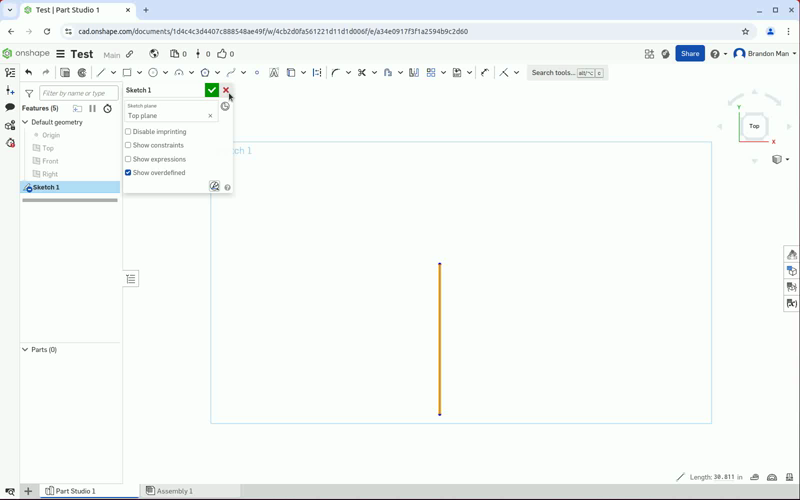
key(shift+h)
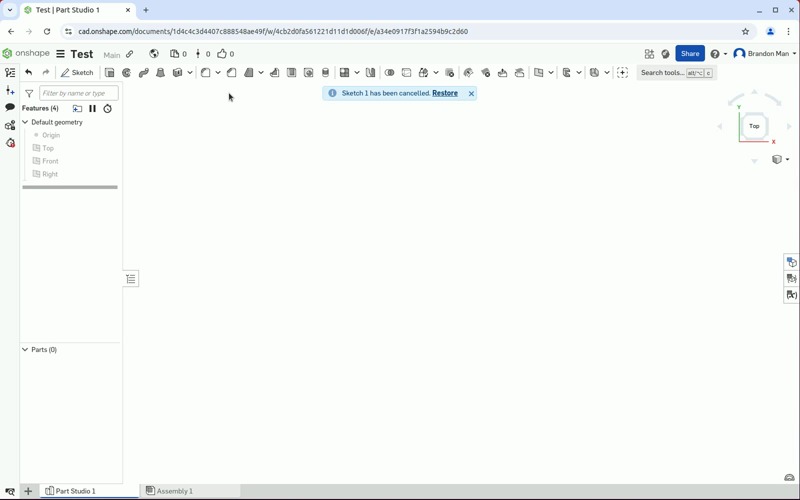
mouse_move(73, 352)
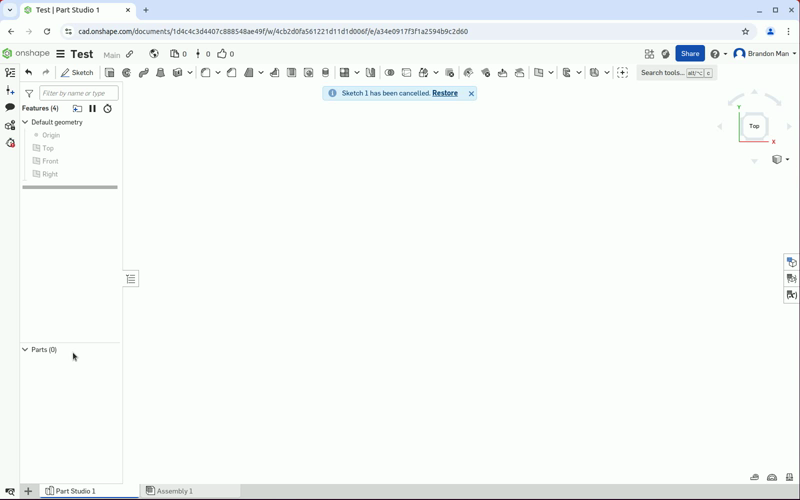
key(y)
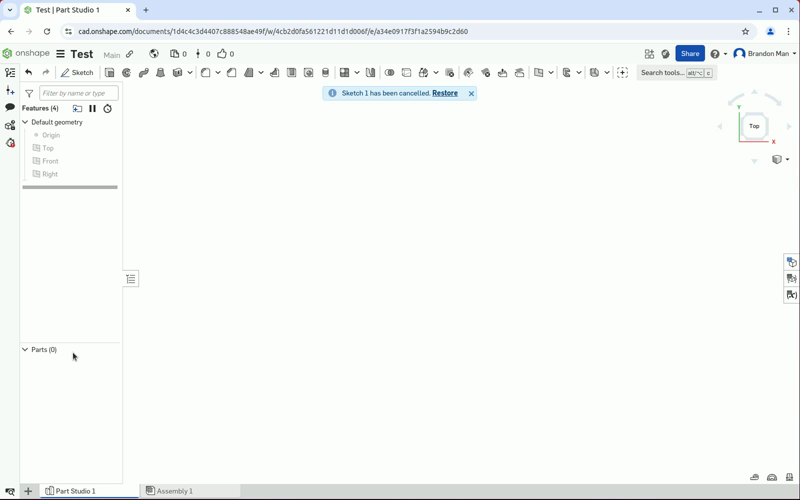
key(shift+p)
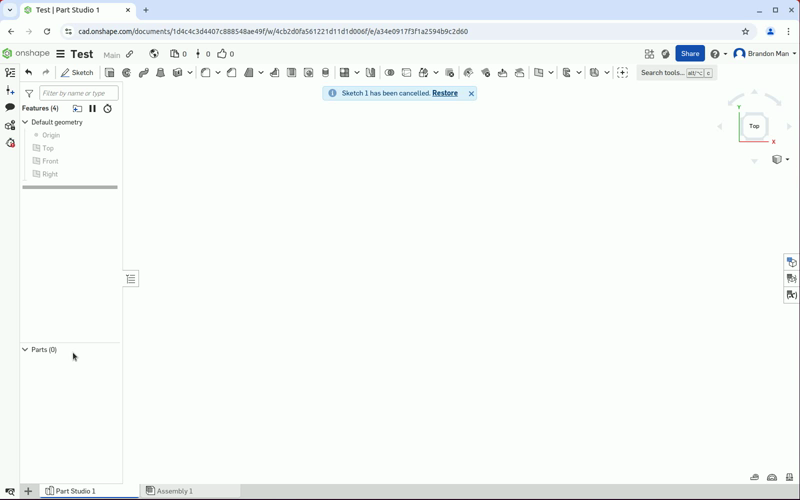
key(space)
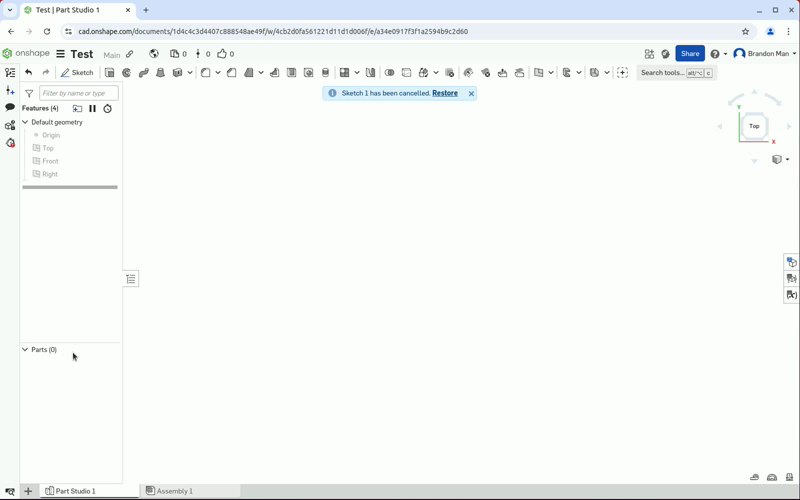
key_down(shift)
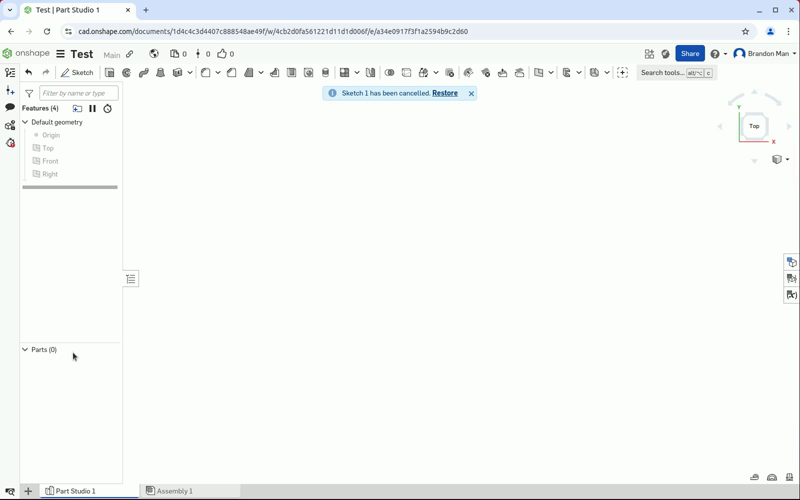
key(up)
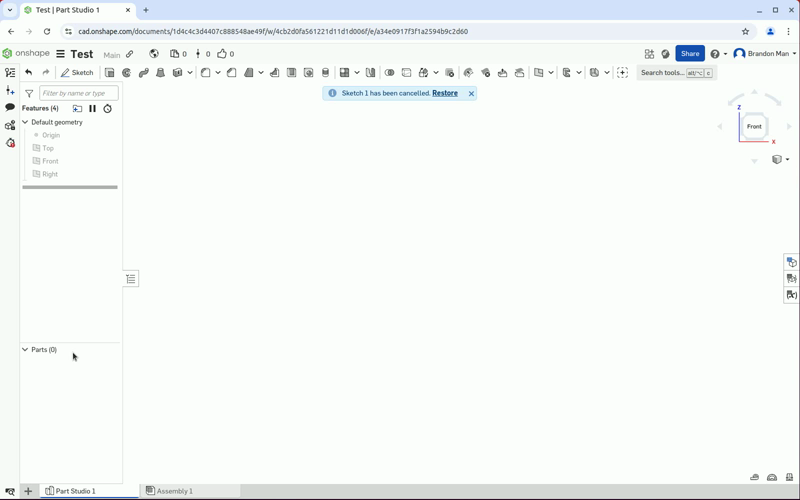
key_up(shift)
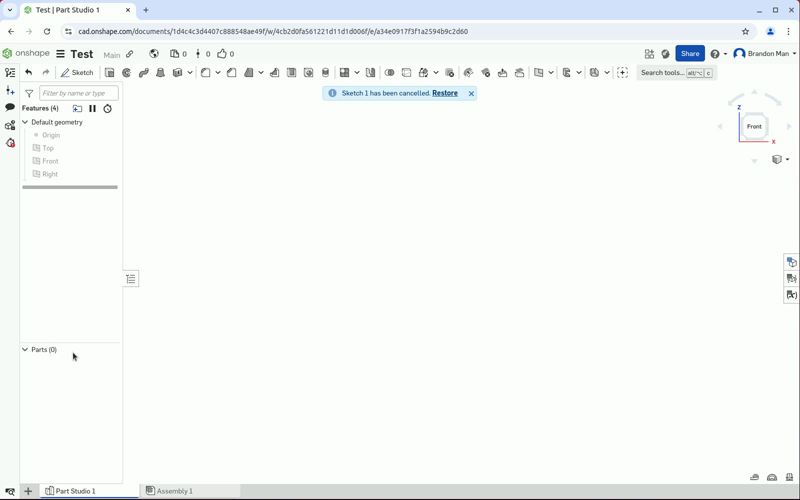
mouse_move(73, 352)
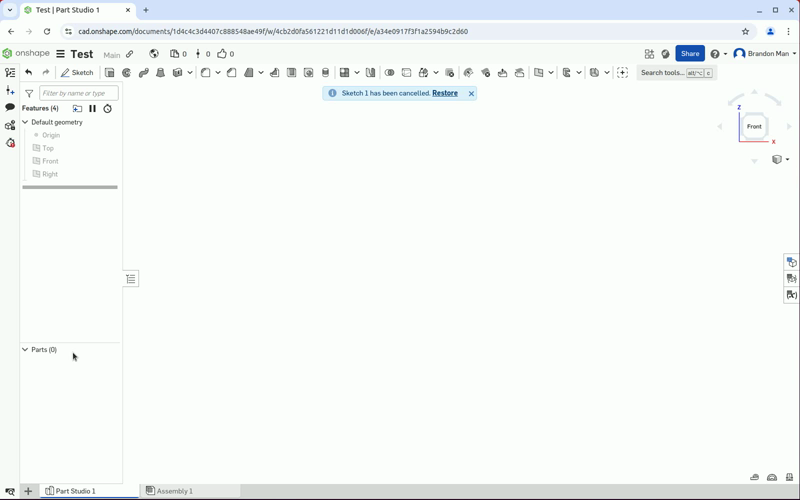
key(shift+y)
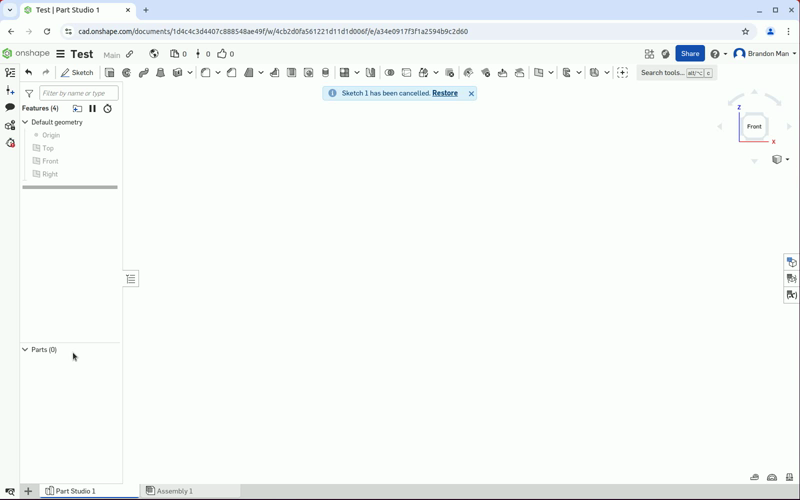
key(shift+s)
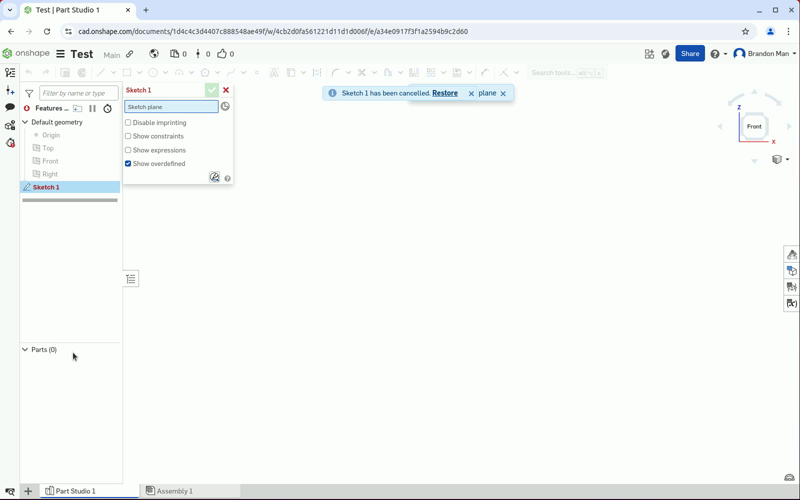
mouse_move(73, 163)
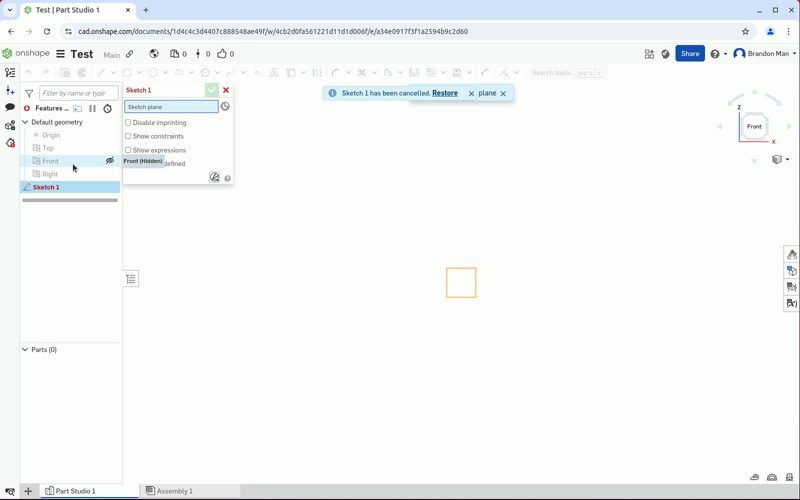
click(73, 163)
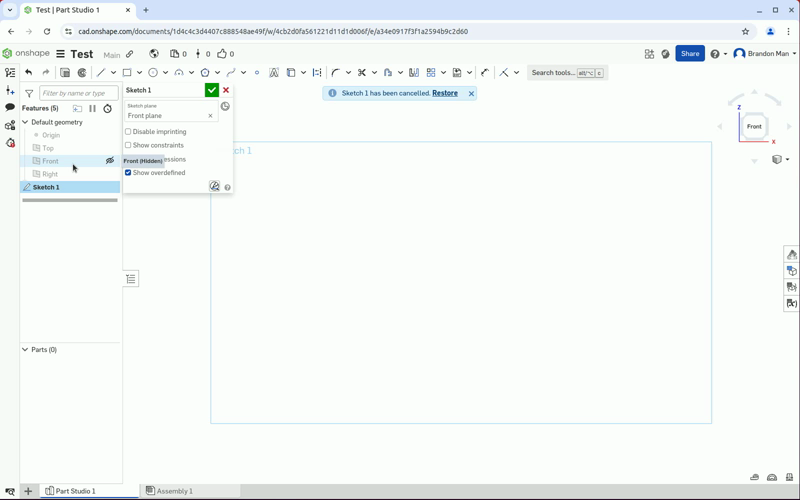
mouse_move(73, 352)
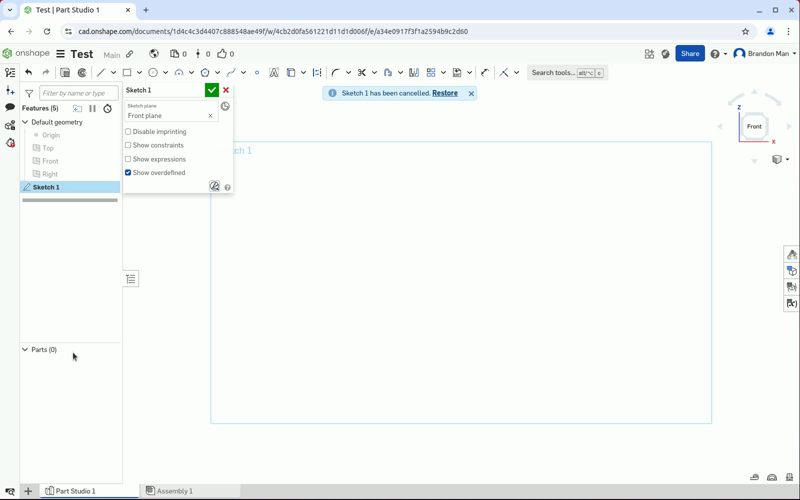
key(y)
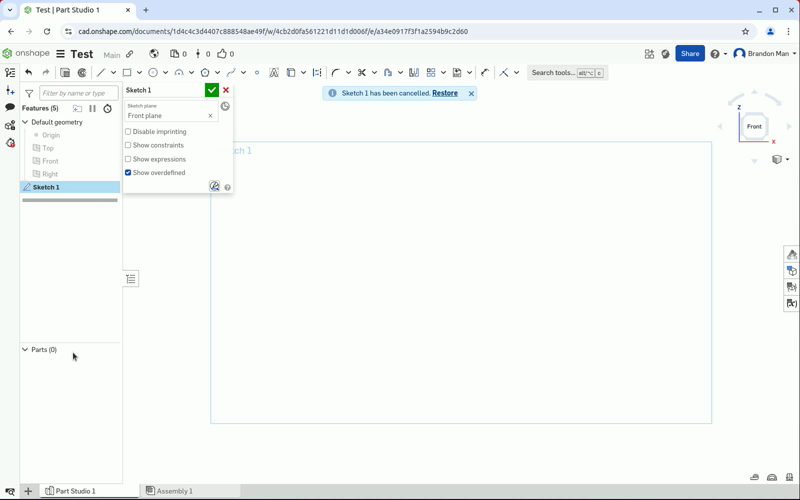
key(l)
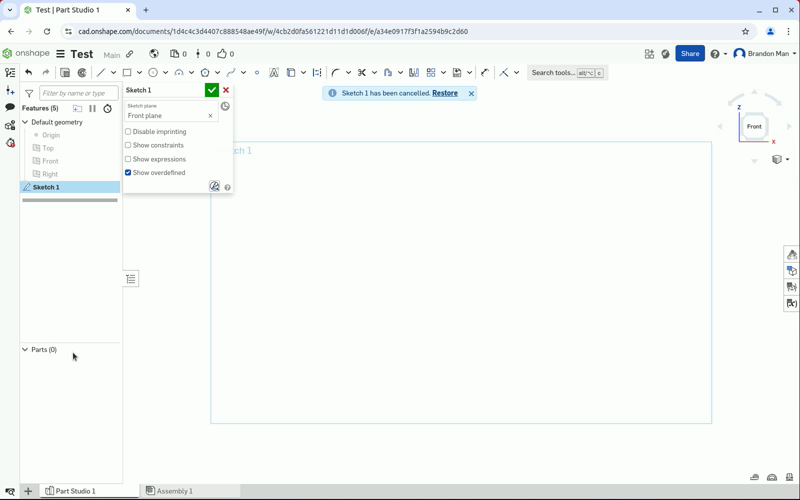
key_down(shift)
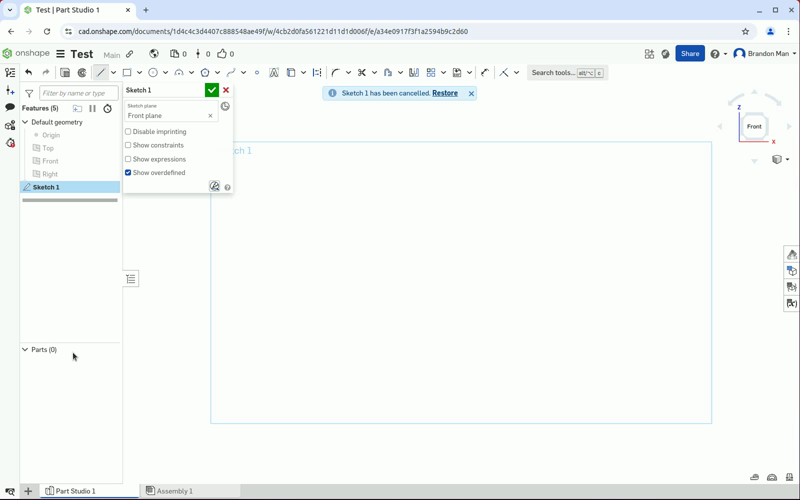
mouse_move(348, 326)
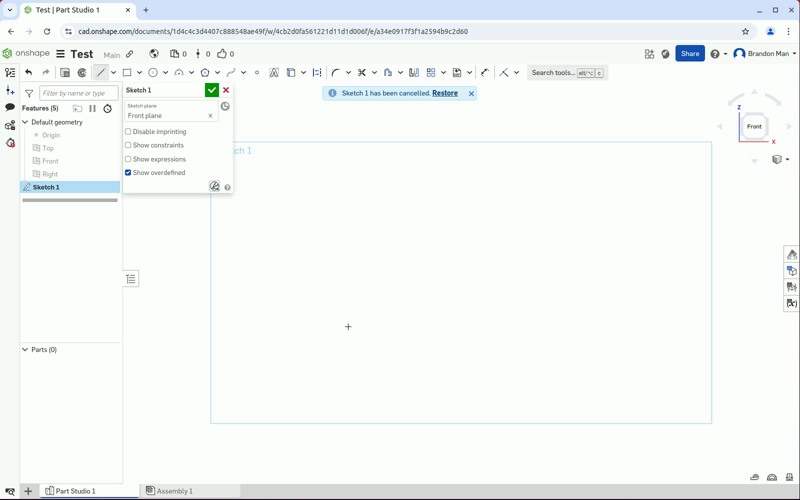
click(348, 326)
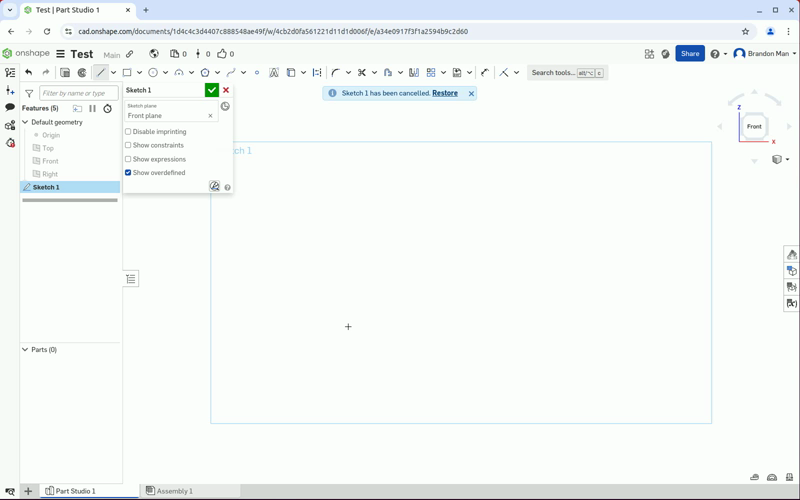
key_up(shift)
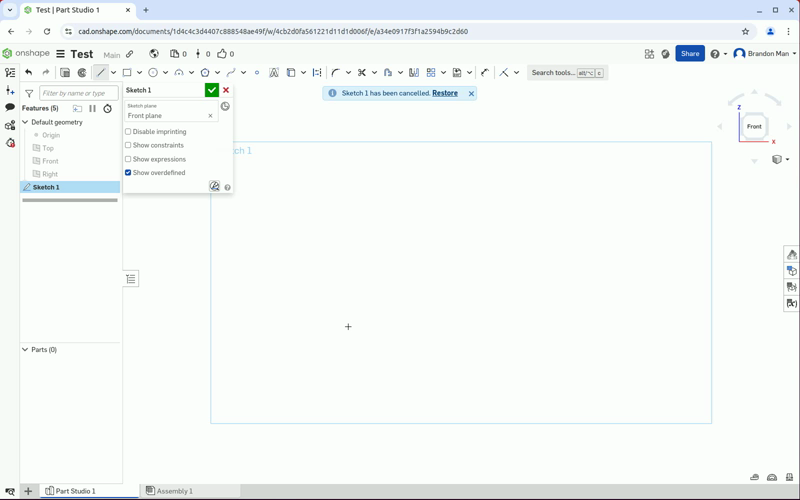
key_down(shift)
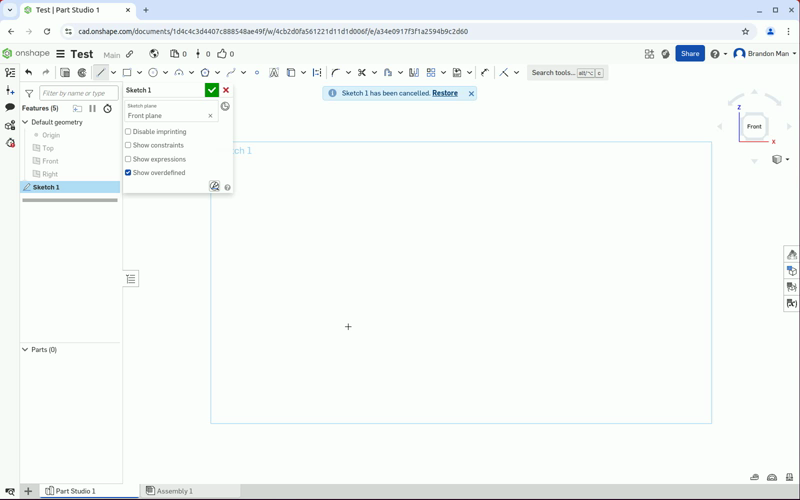
mouse_move(589, 326)
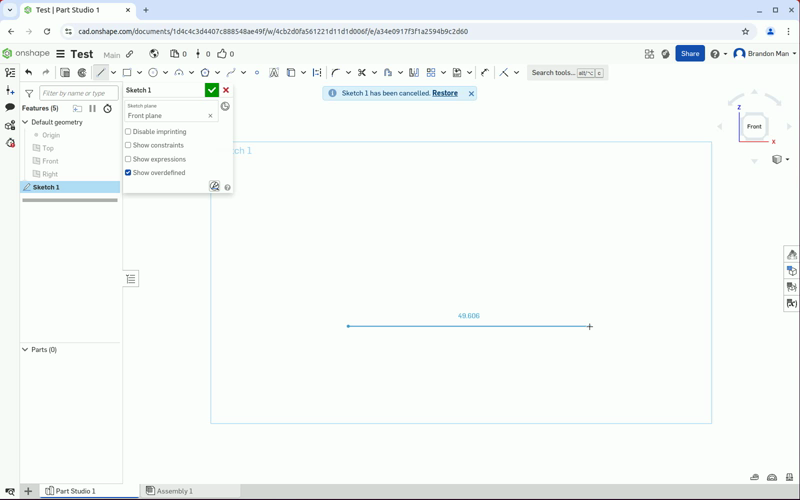
click(589, 326)
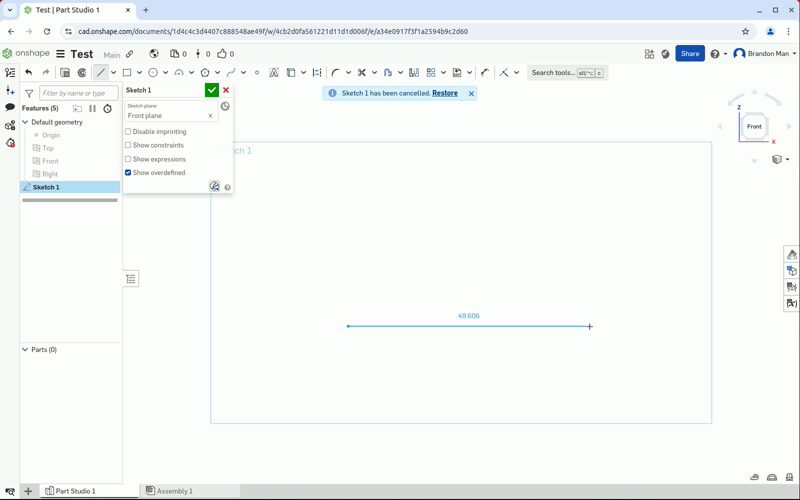
key_up(shift)
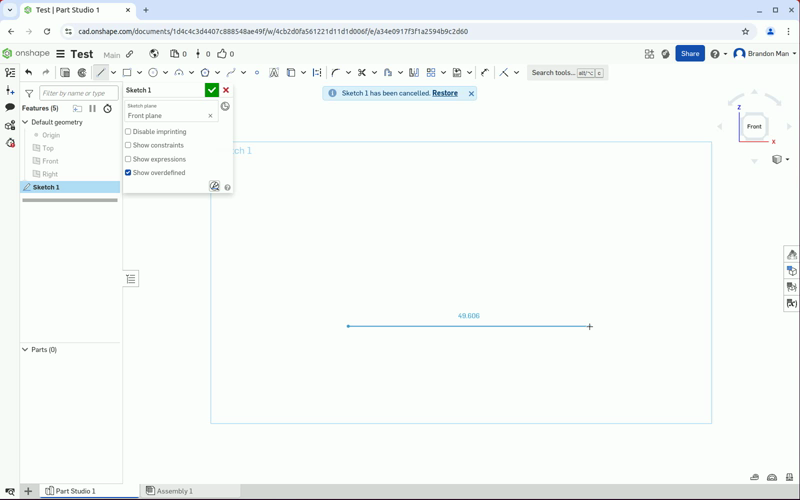
key_down(shift)
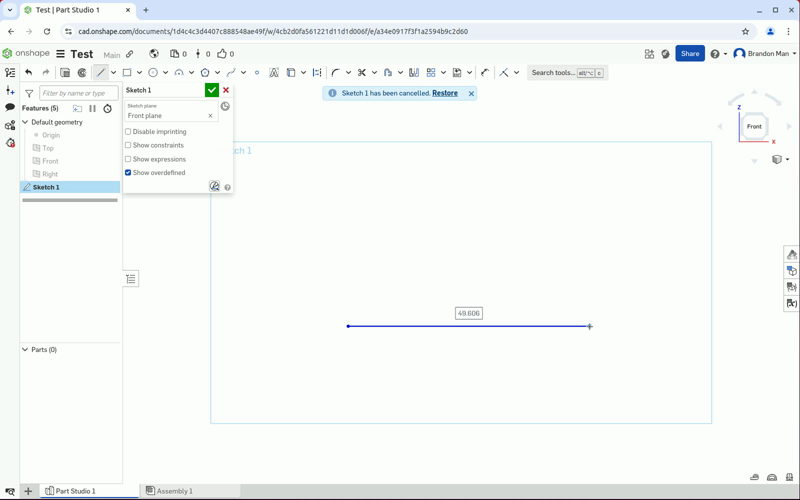
mouse_move(589, 257)
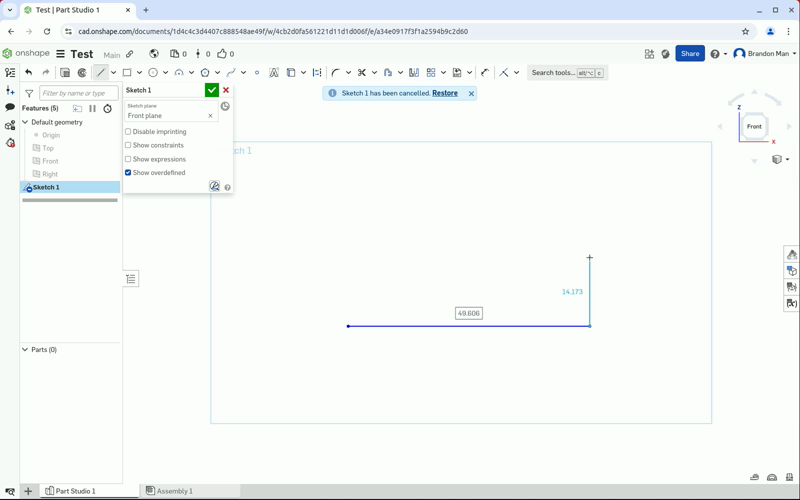
click(589, 257)
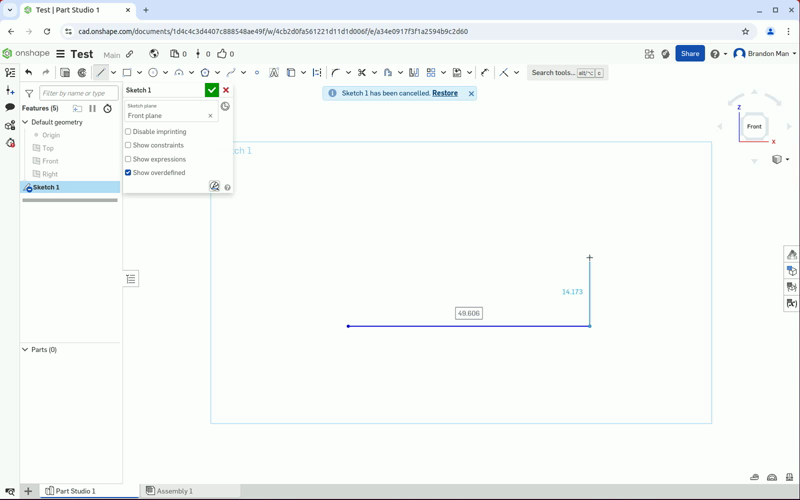
key_up(shift)
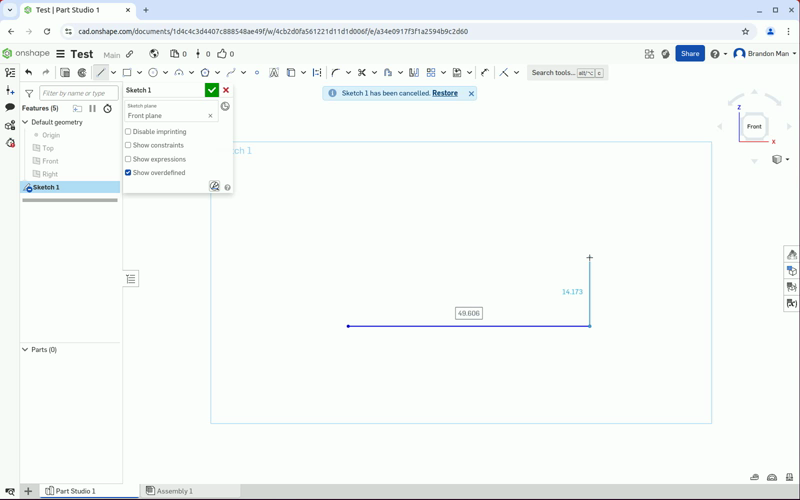
key_down(shift)
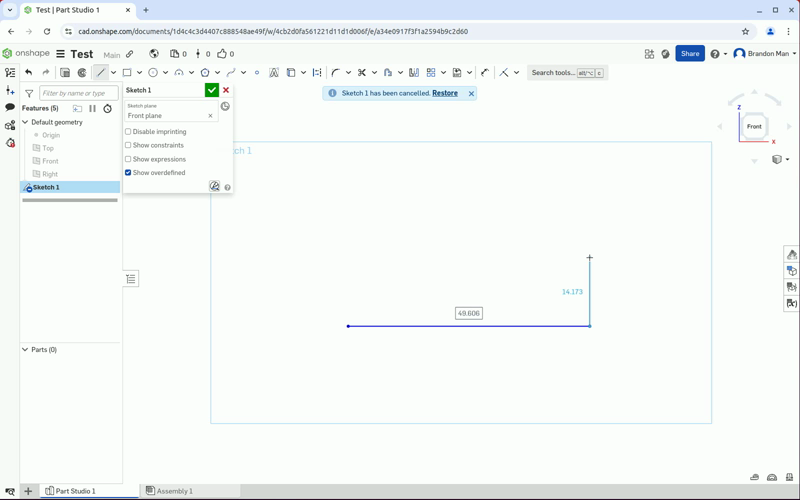
mouse_move(348, 257)
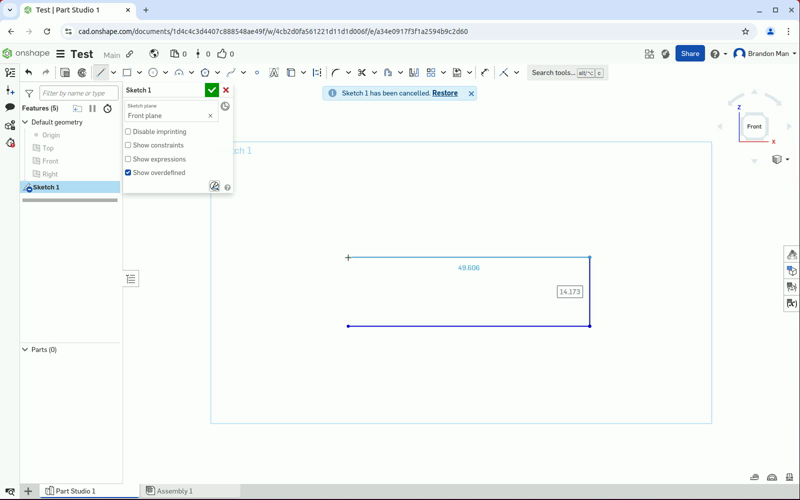
click(348, 257)
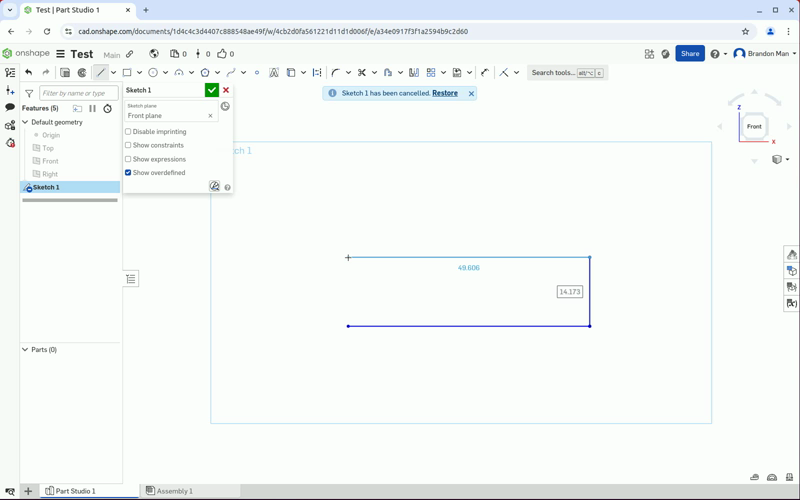
key_up(shift)
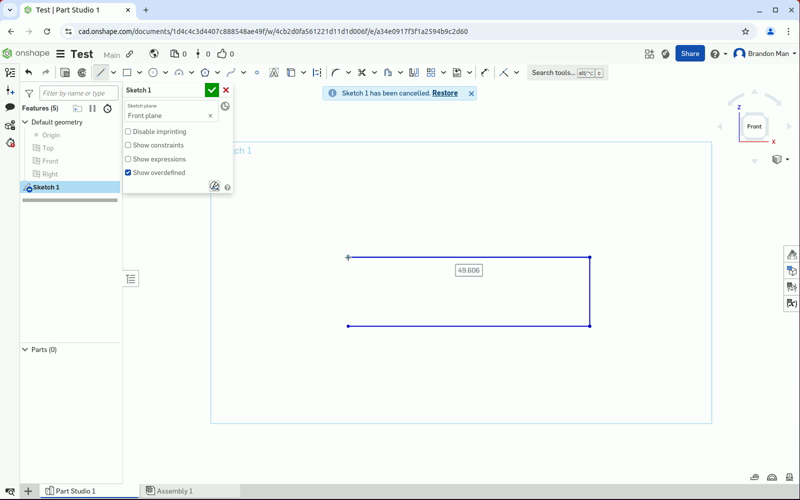
key_down(shift)
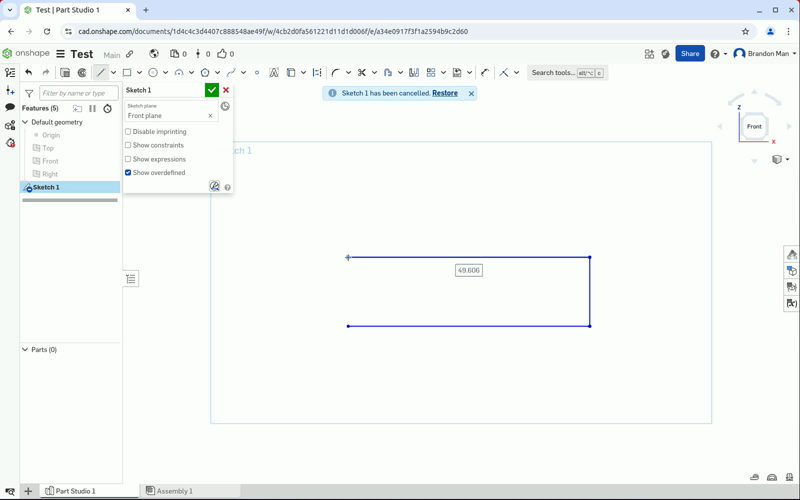
mouse_move(348, 326)
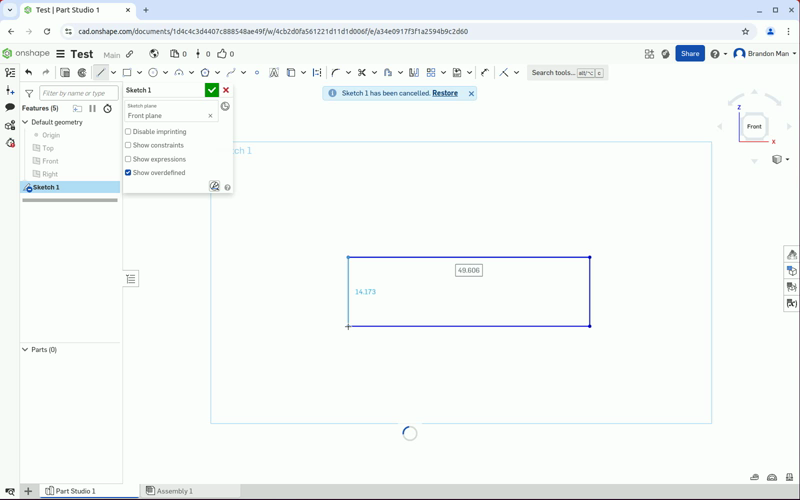
key_up(shift)
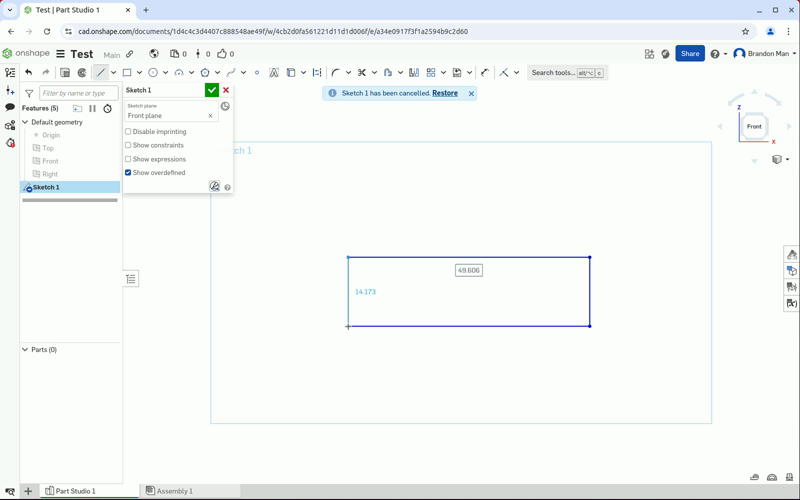
click(348, 326)
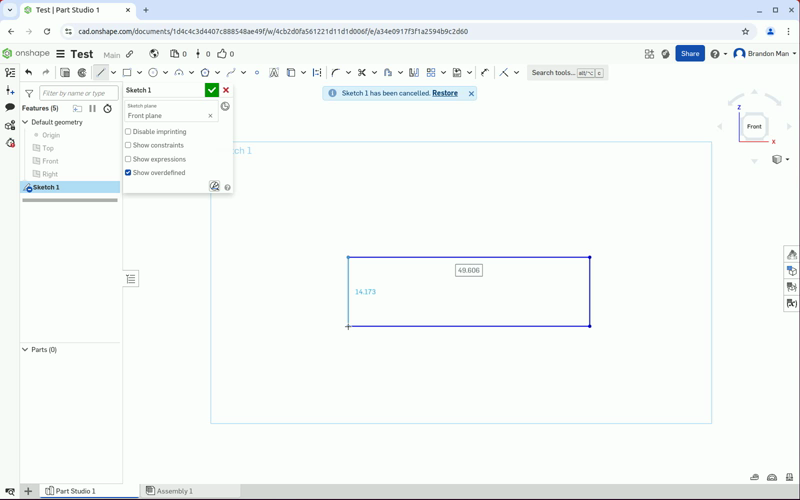
key(esc)
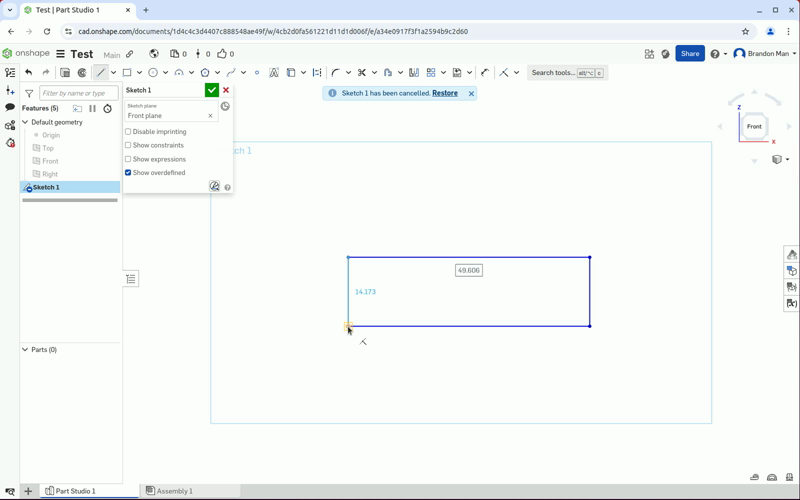
mouse_move(549, 281)
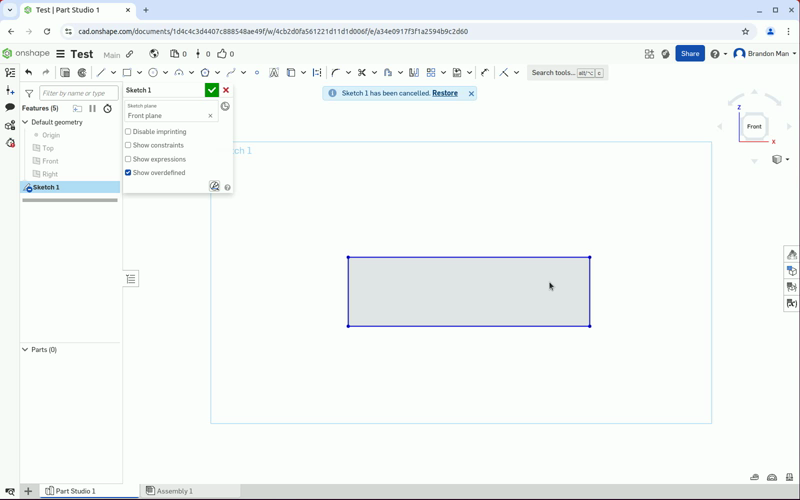
click(549, 281)
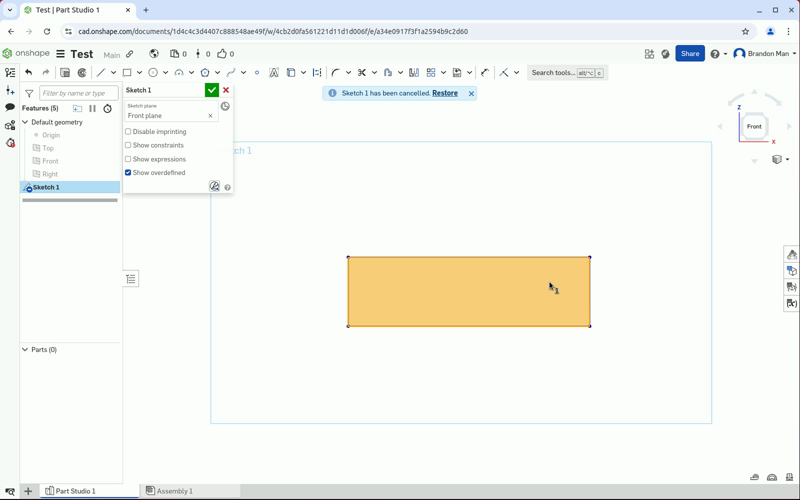
mouse_move(73, 352)
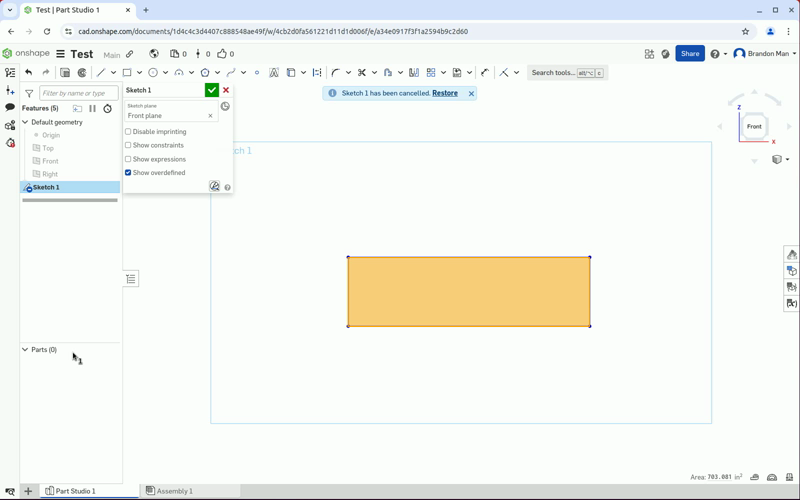
key(shift+y)
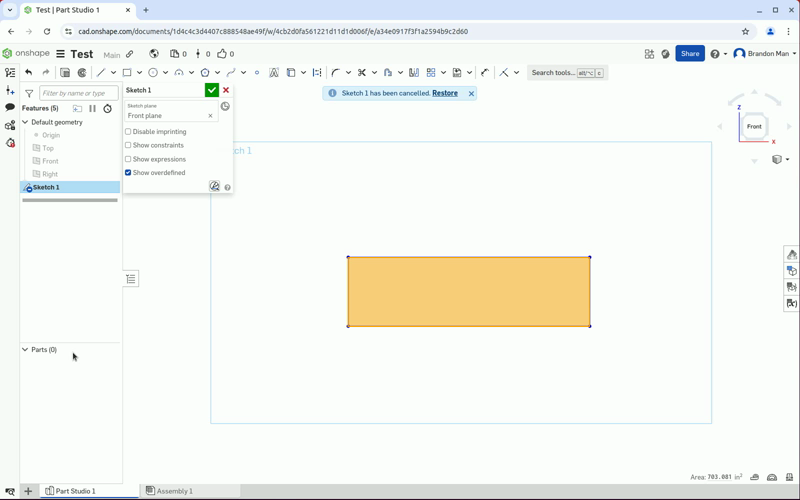
key(shift+e)
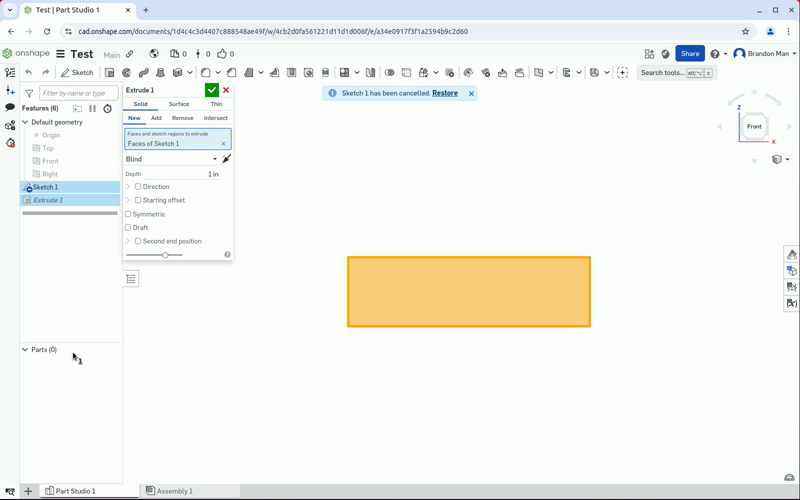
mouse_move(143, 106)
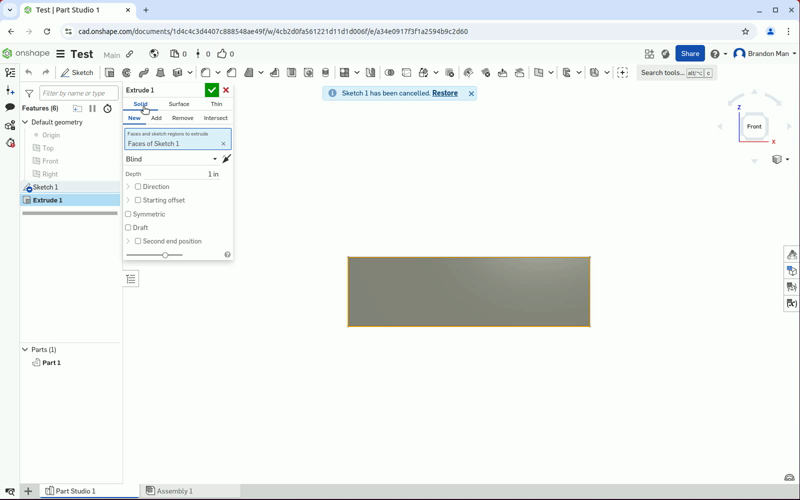
click(143, 106)
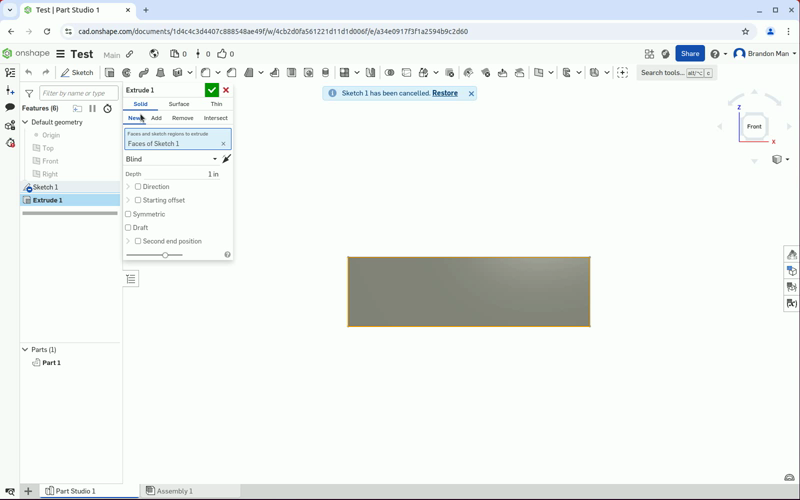
mouse_move(137, 120)
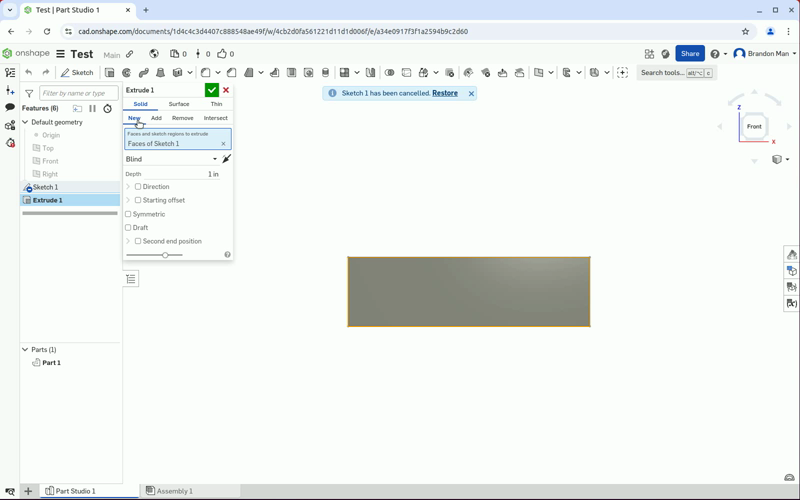
click(137, 120)
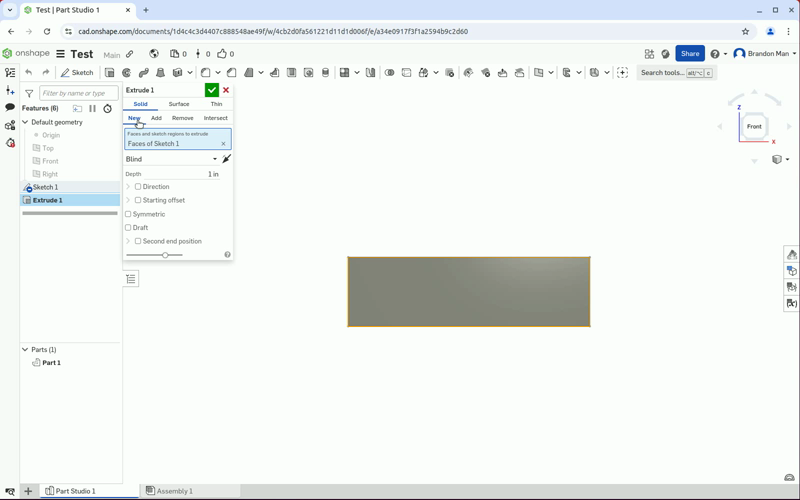
key(tab, 4)
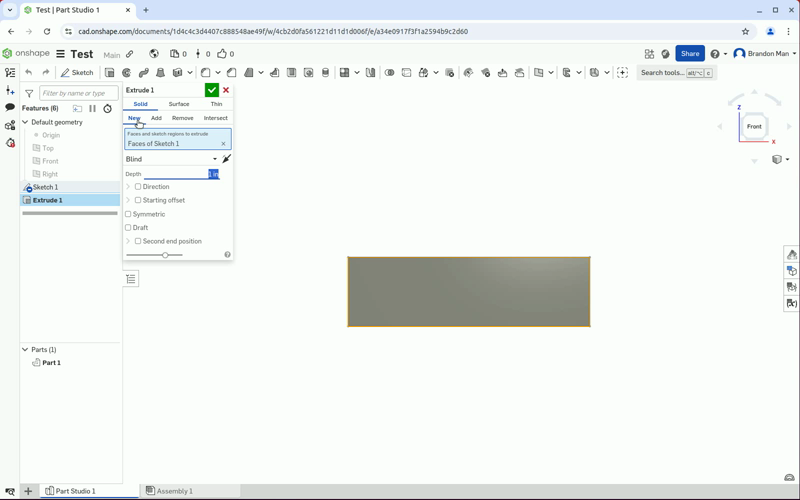
text(11.073)
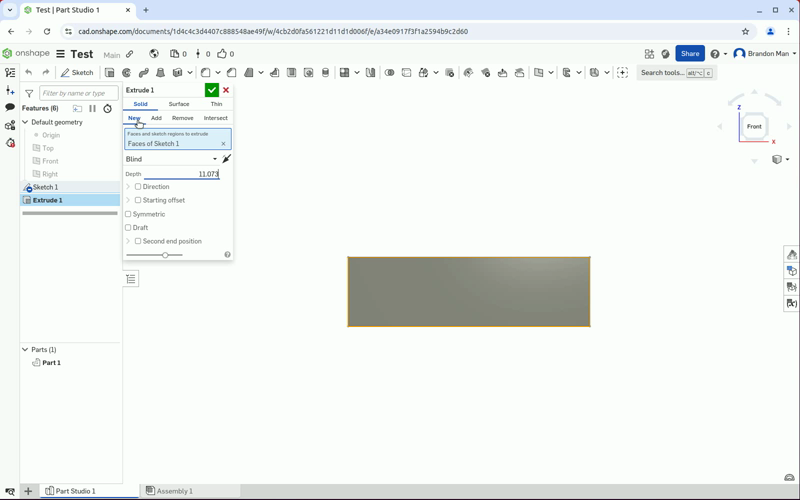
key(enter)
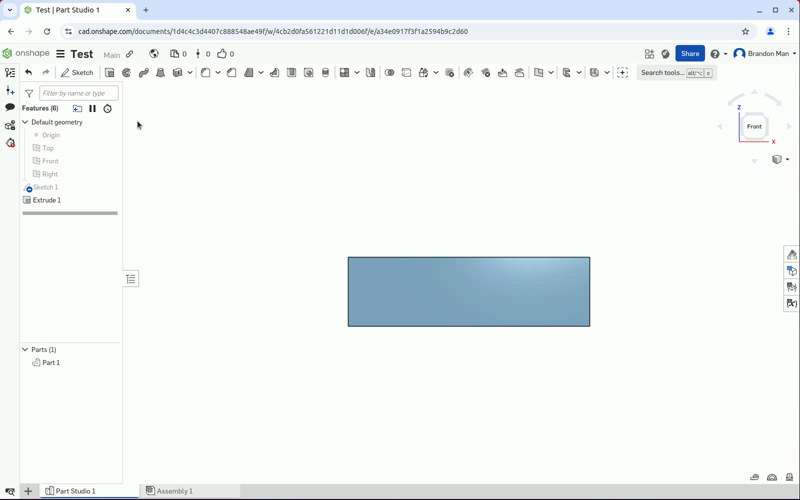
key(shift+h)
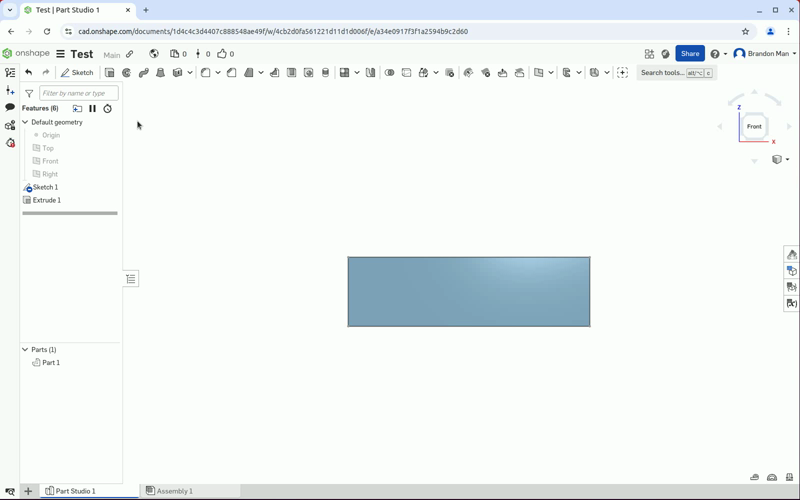
key(shift+h)
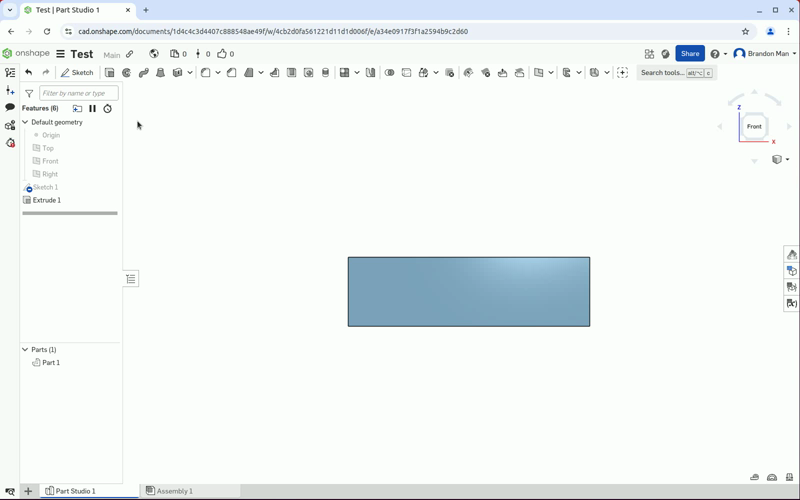
mouse_move(73, 189)
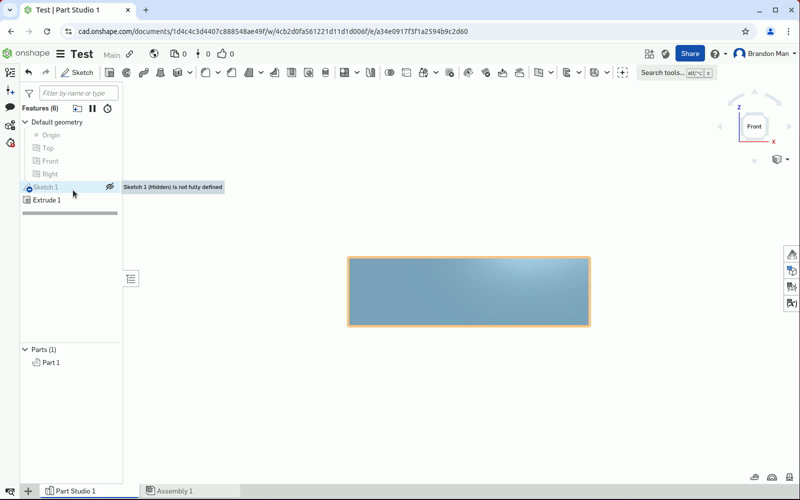
click(73, 189)
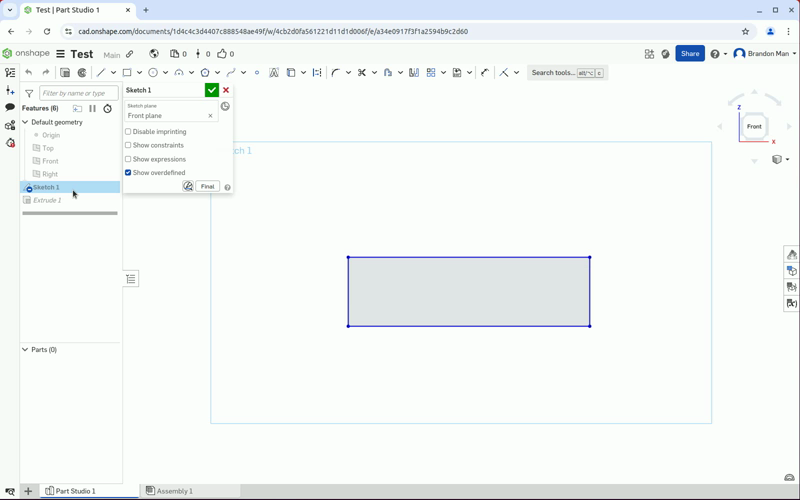
mouse_move(229, 92)
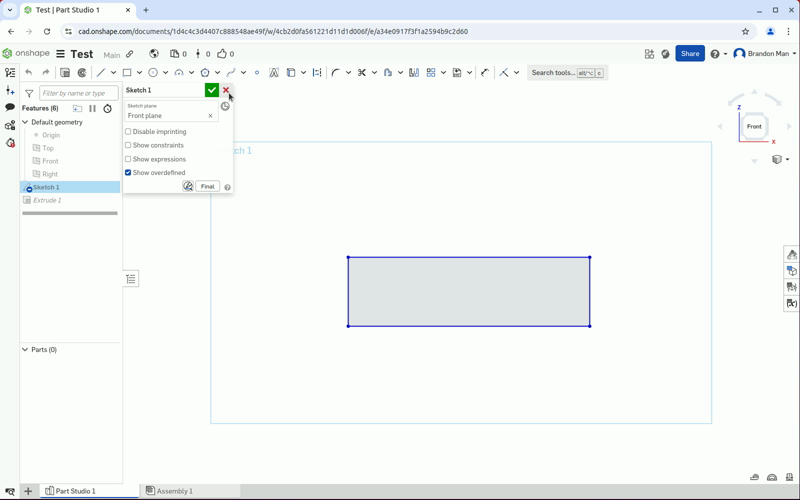
click(229, 92)
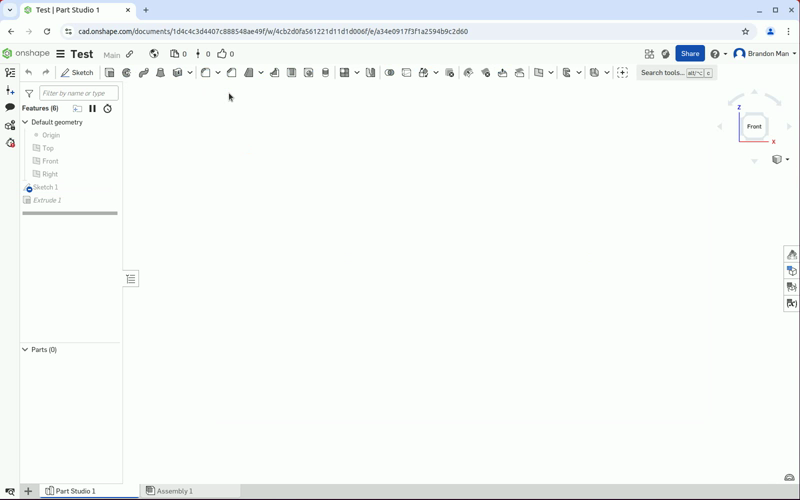
mouse_move(73, 352)
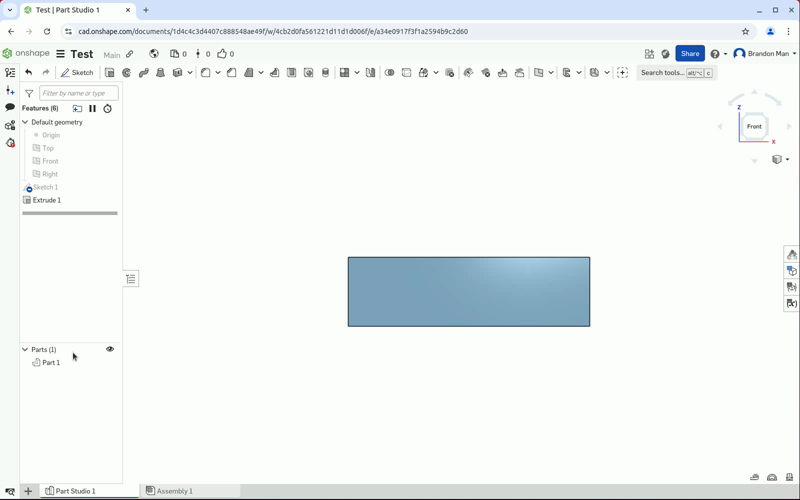
key(y)
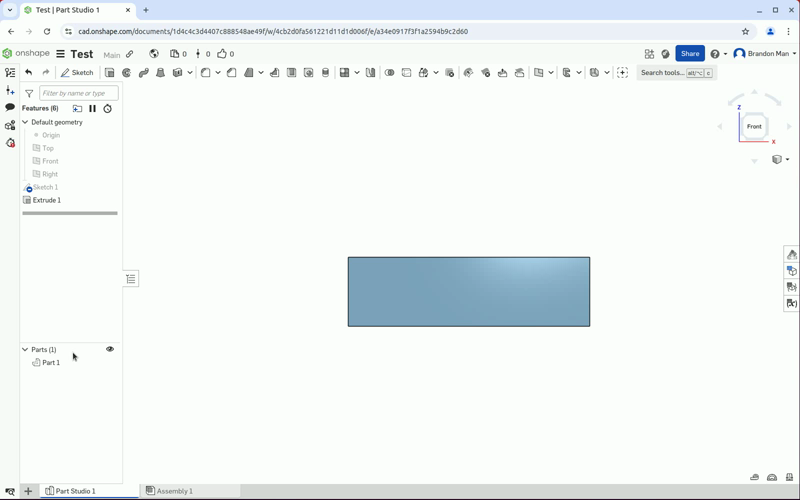
key(shift+p)
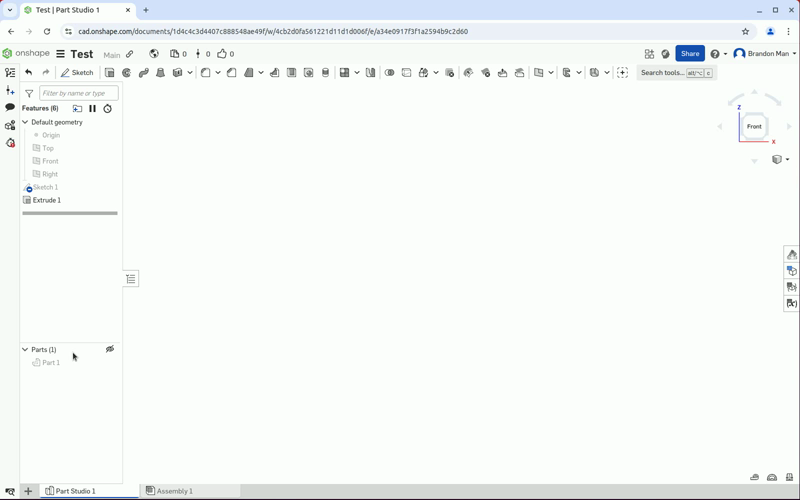
key(space)
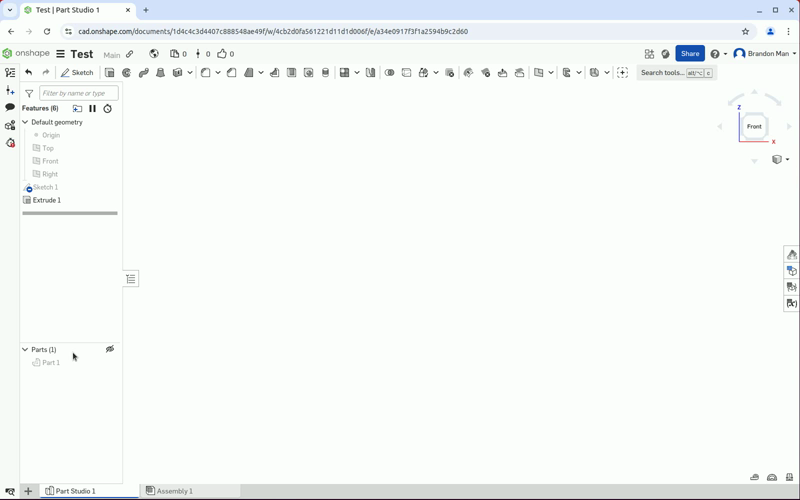
key_down(shift)
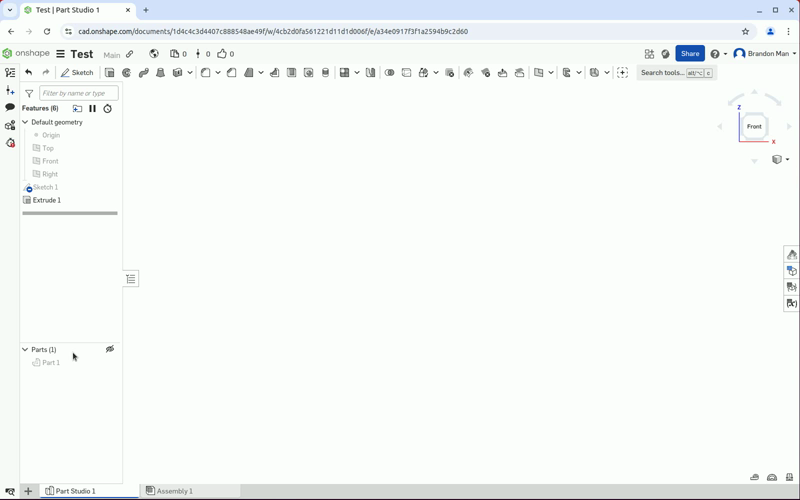
key(left)
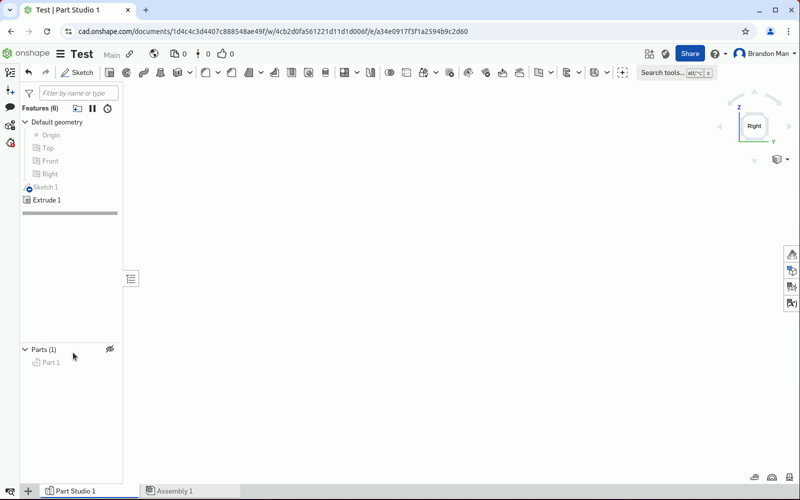
key_up(shift)
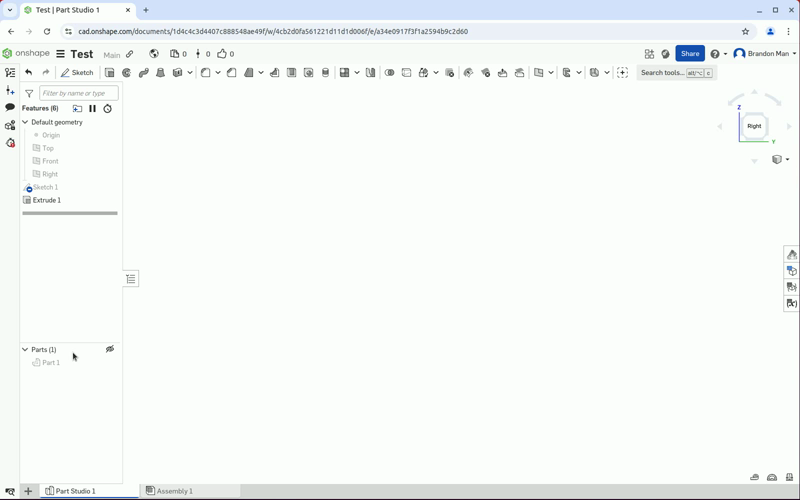
mouse_move(73, 352)
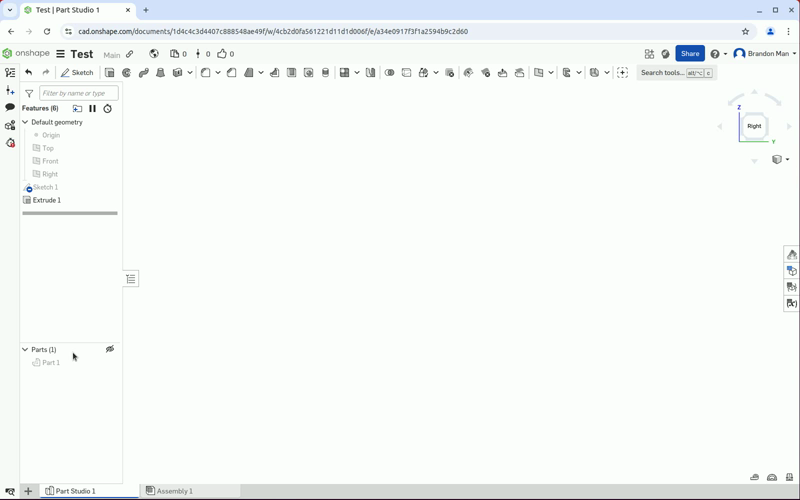
key(shift+y)
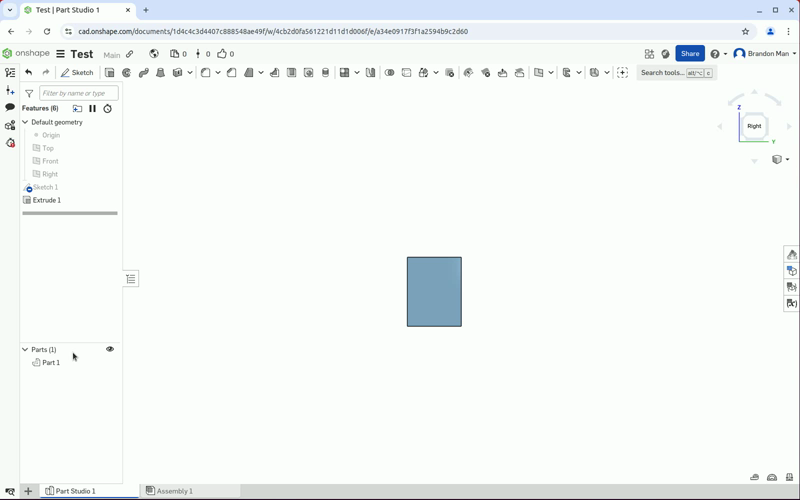
mouse_move(541, 75)
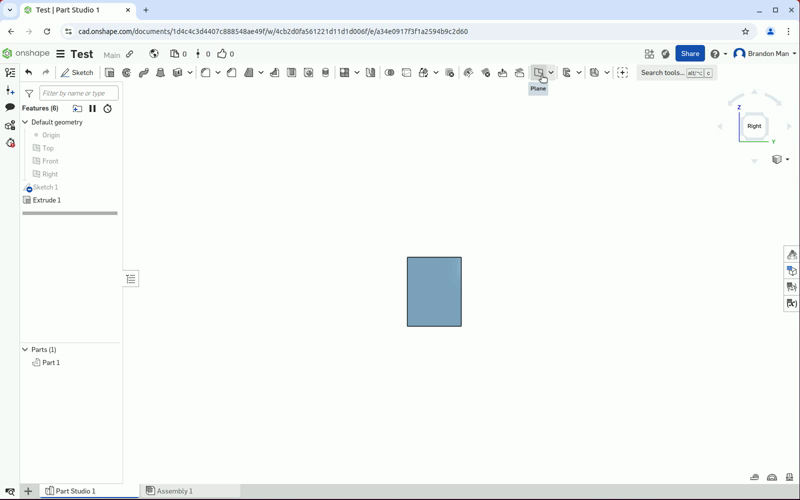
click(541, 75)
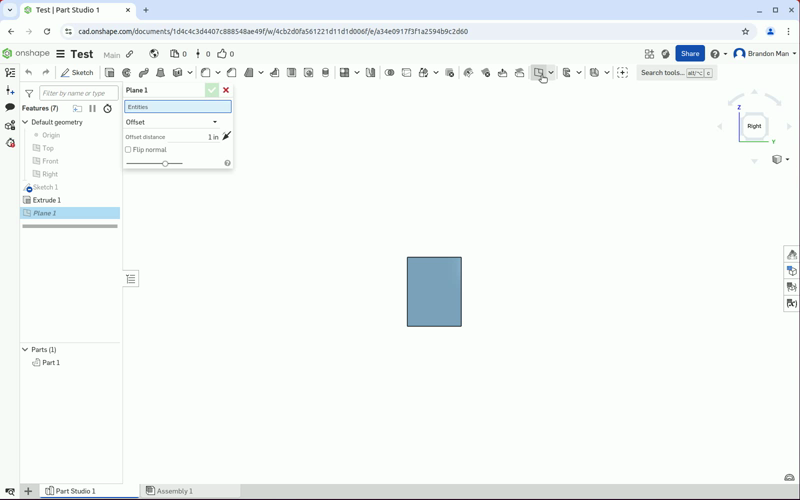
mouse_move(73, 176)
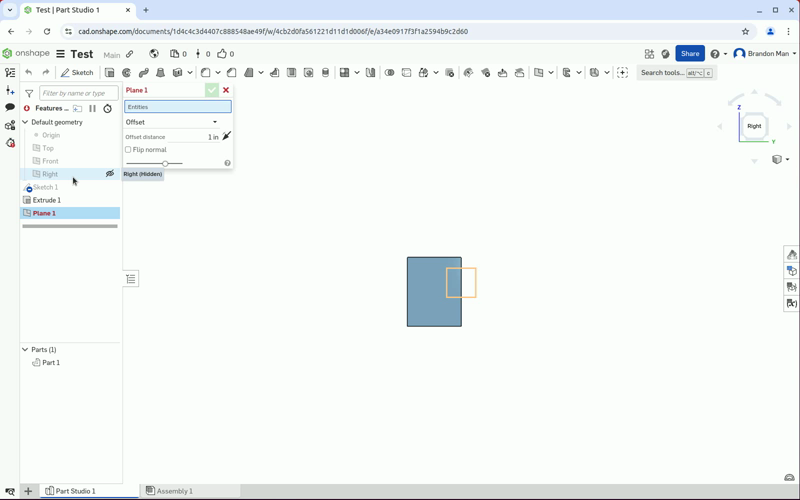
click(73, 176)
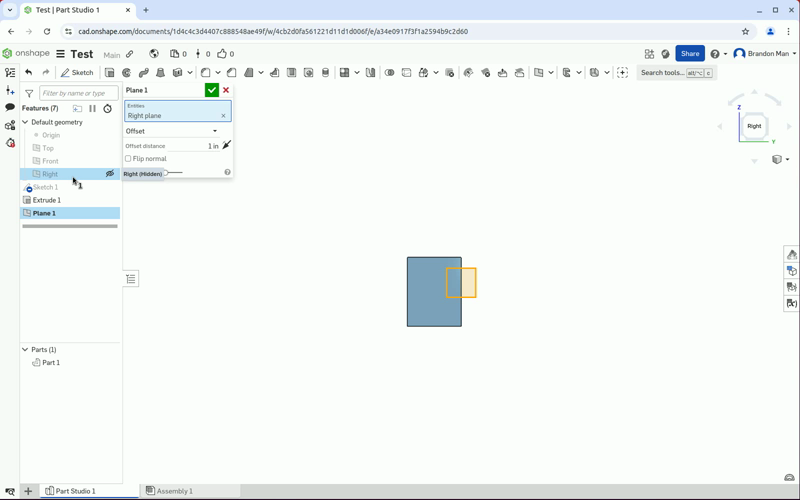
key(tab, 2)
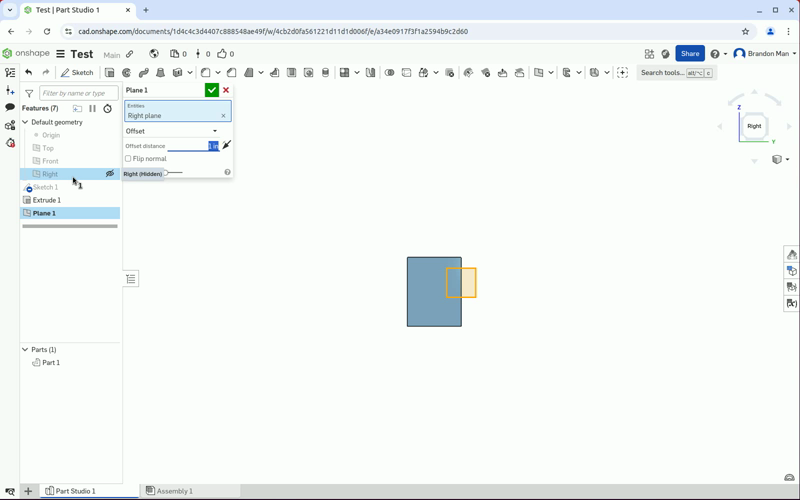
text(23.108)
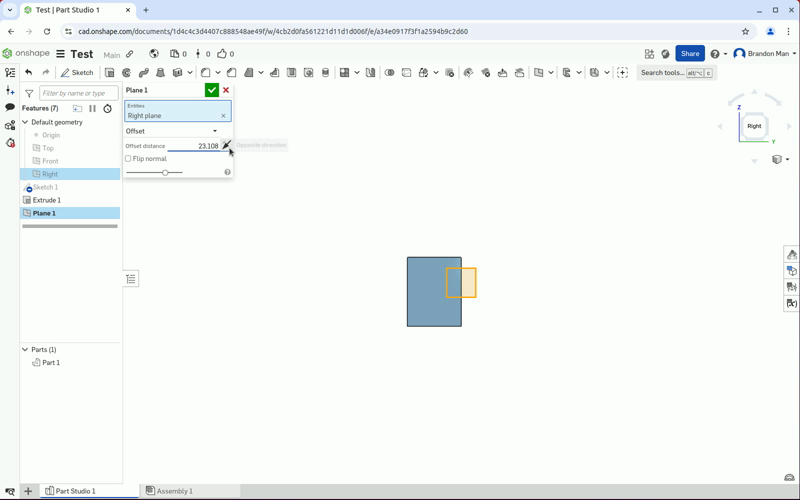
mouse_move(229, 147)
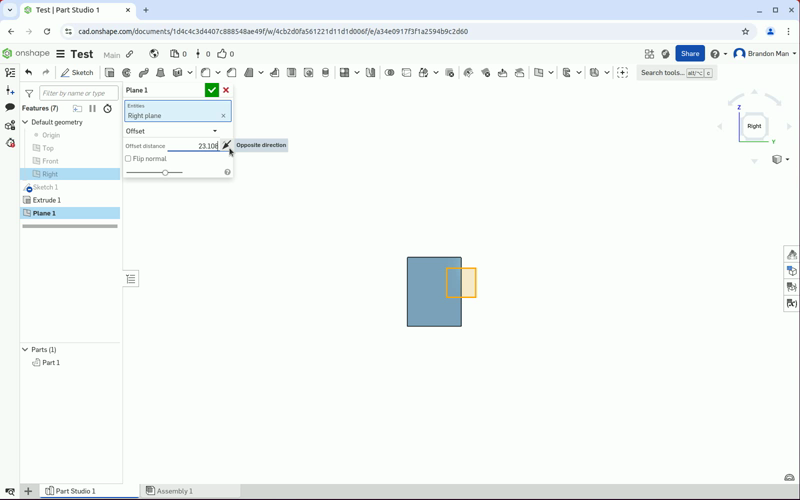
click(229, 147)
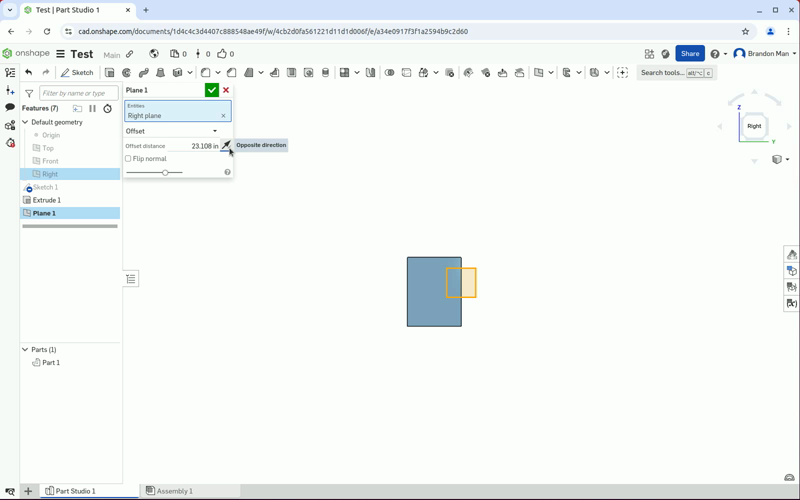
key(enter, 2)
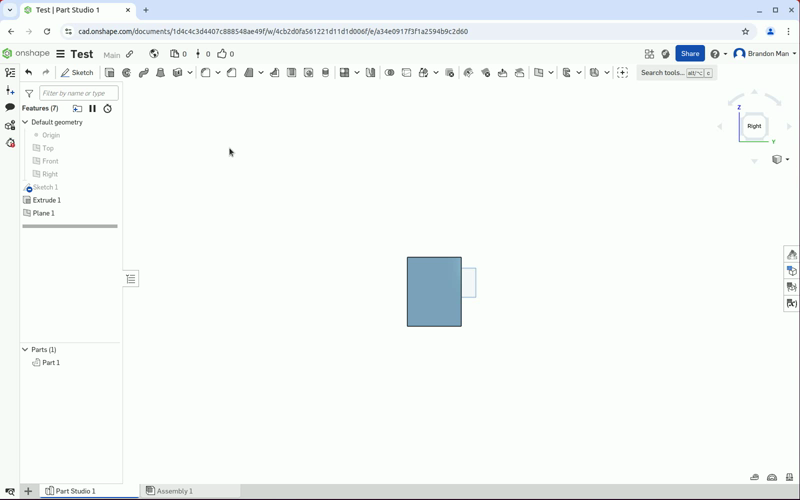
key(shift+s)
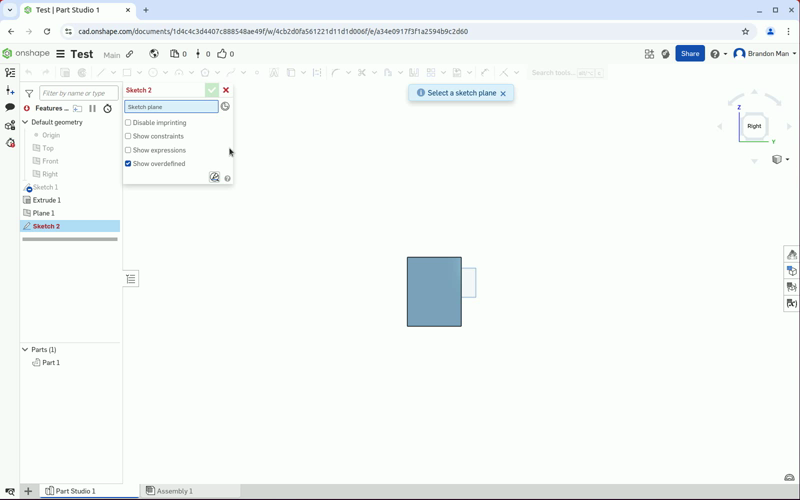
mouse_move(73, 215)
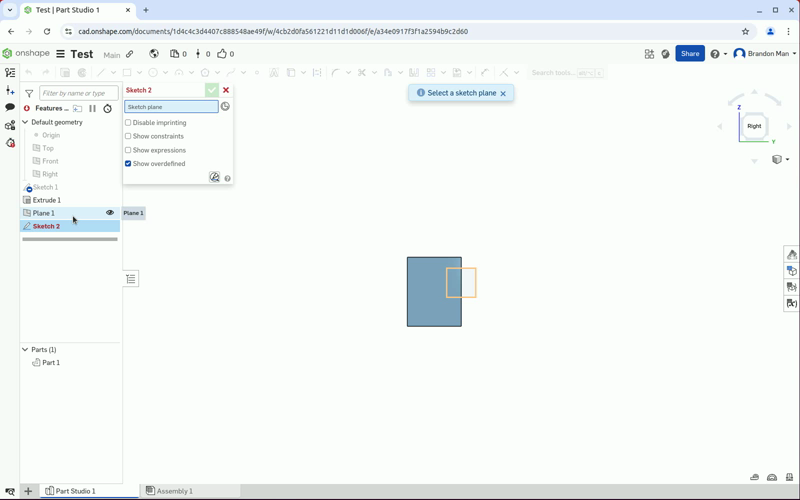
click(73, 215)
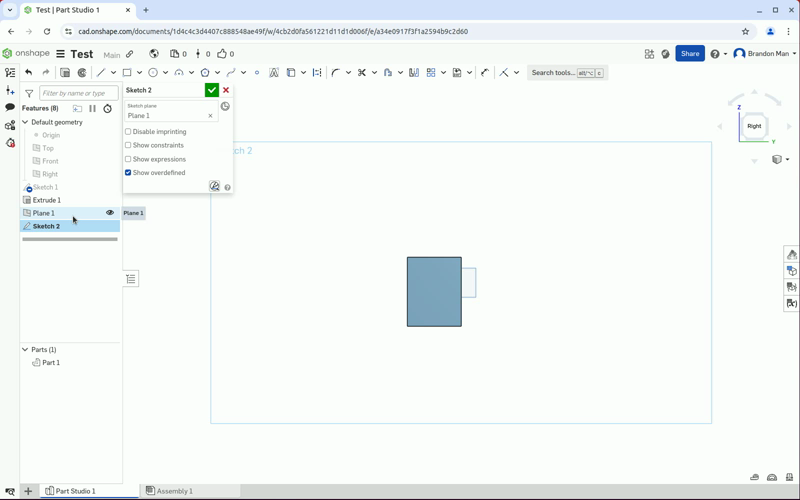
mouse_move(73, 352)
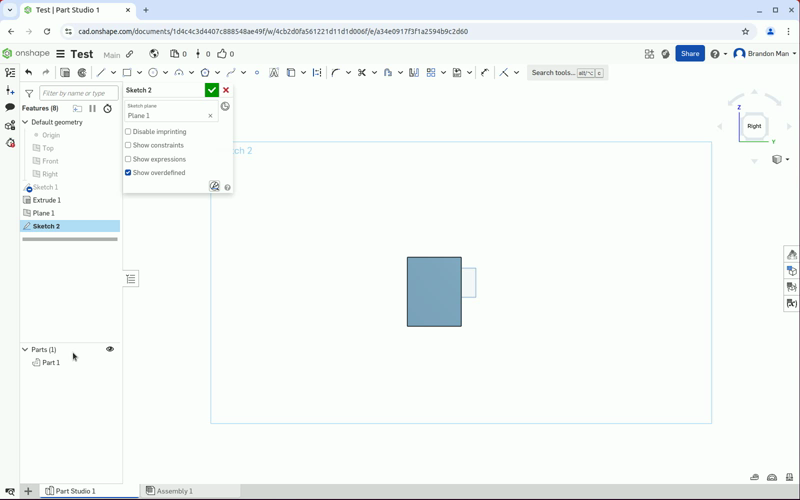
key(y)
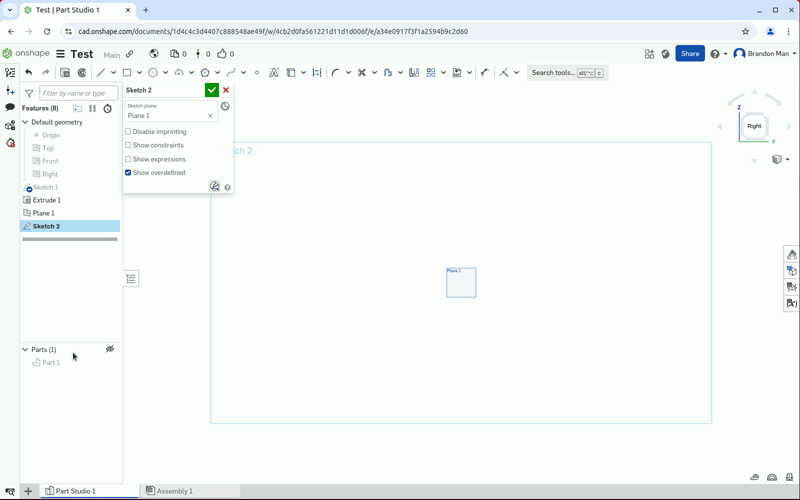
key(c)
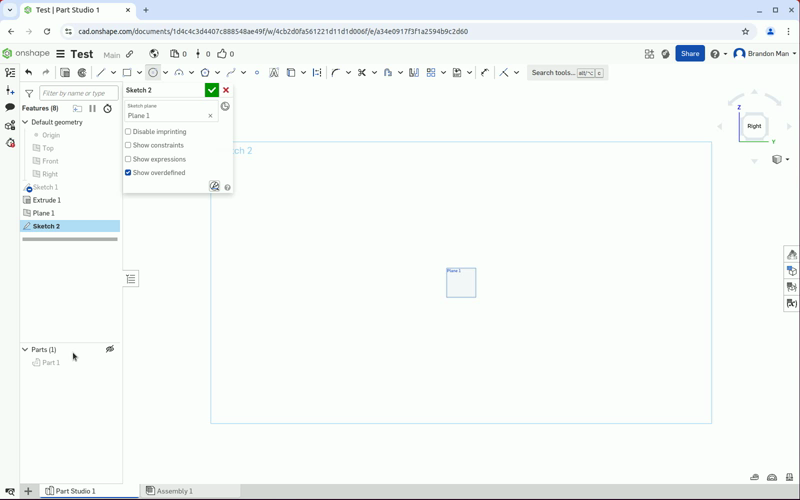
key_down(shift)
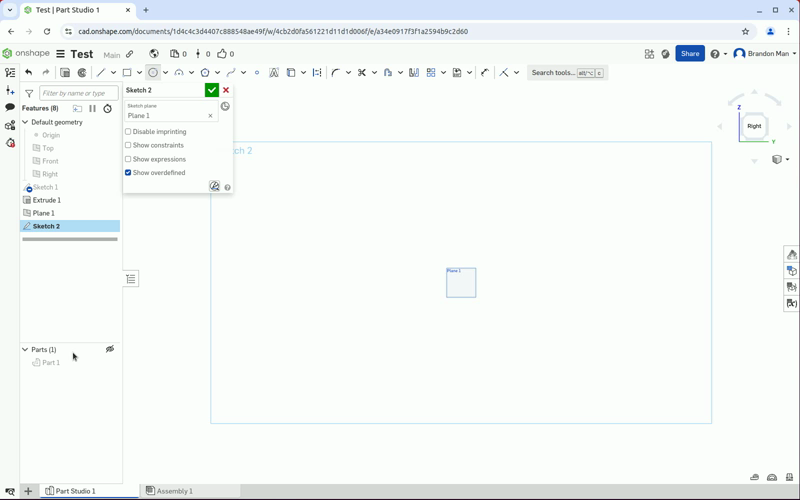
mouse_move(433, 276)
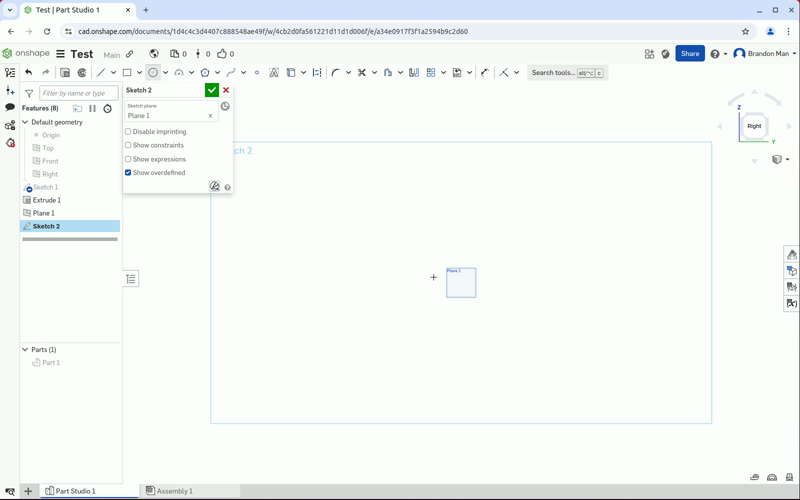
click(433, 276)
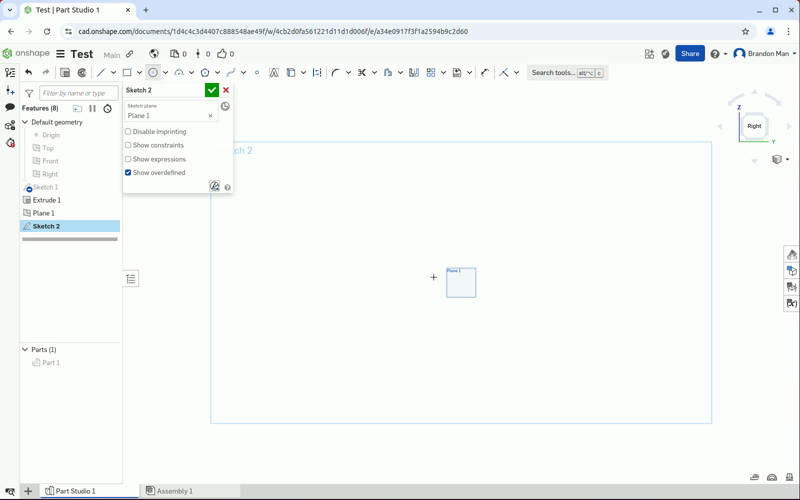
key_up(shift)
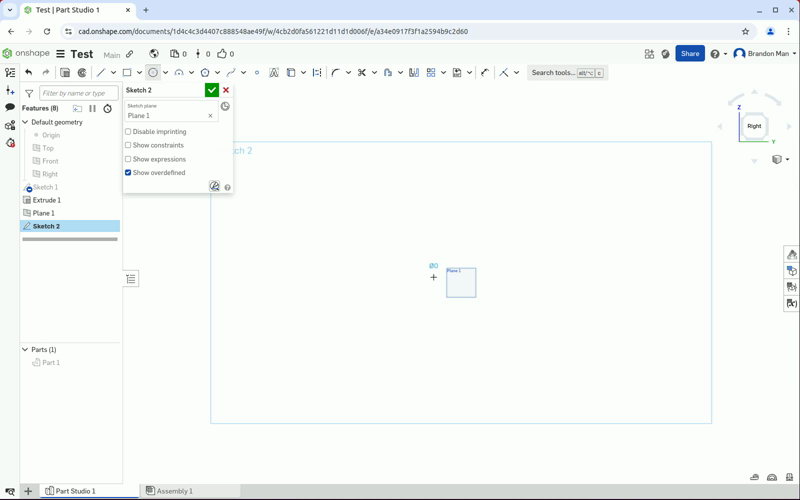
mouse_move(440, 276)
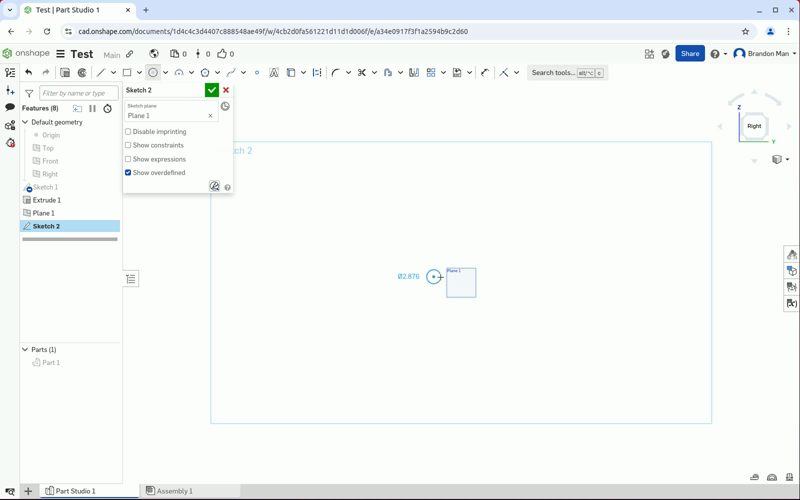
click(440, 276)
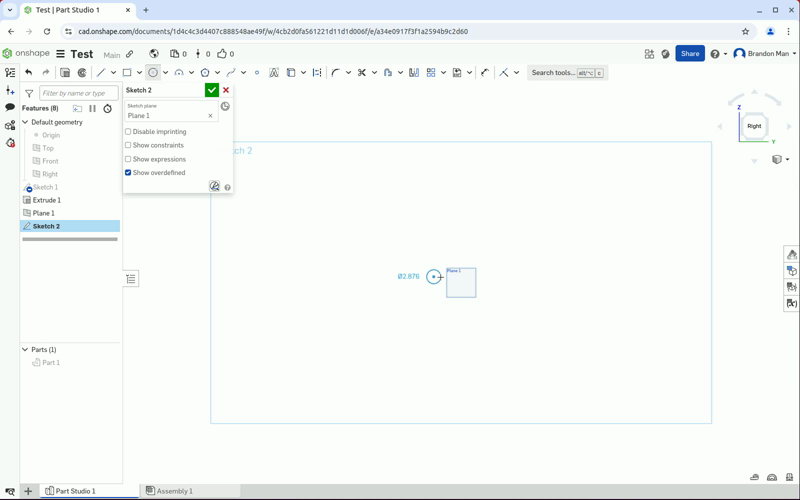
key(esc)
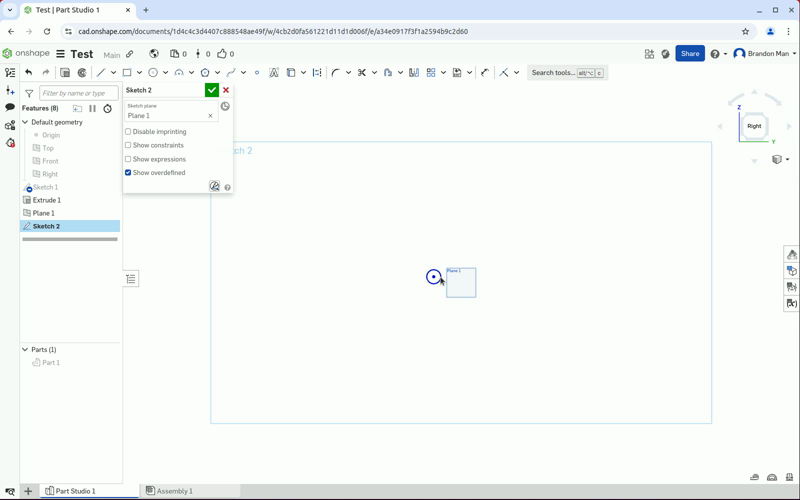
mouse_move(432, 271)
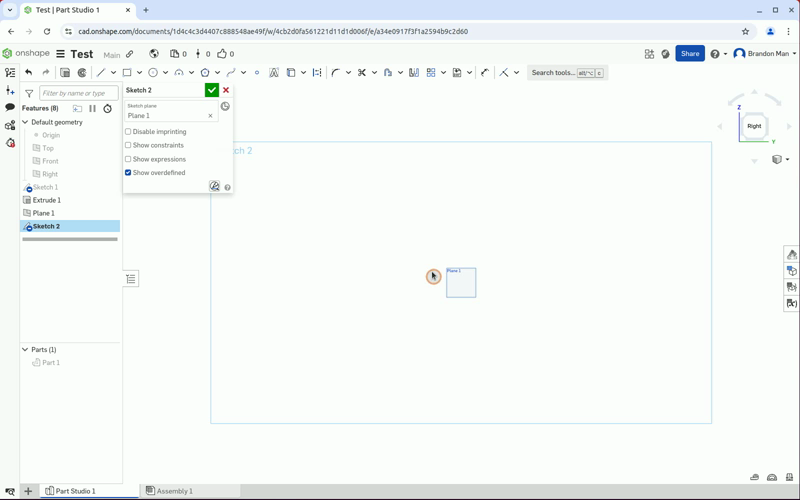
scroll(6)
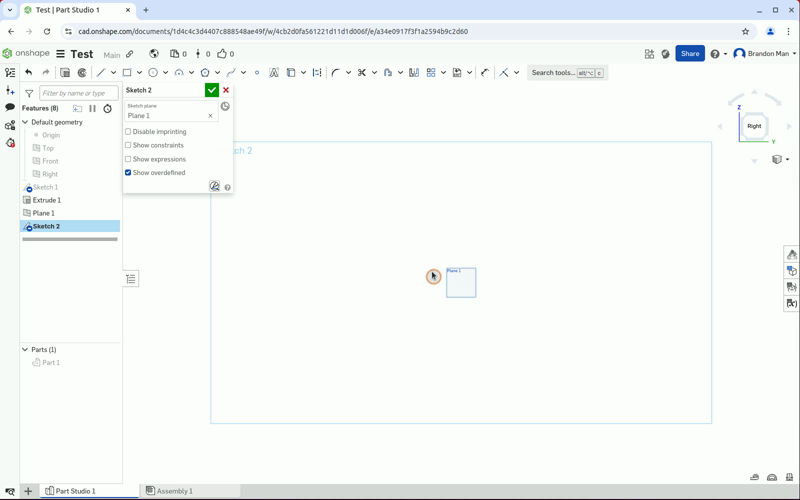
scroll(6)
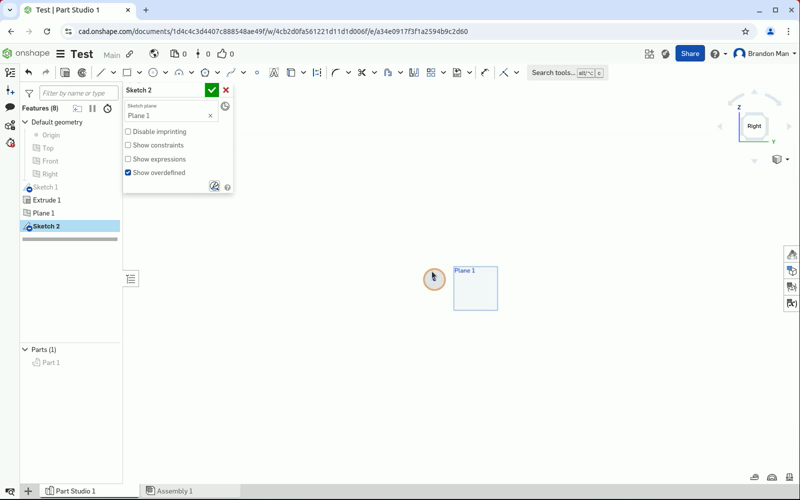
scroll(6)
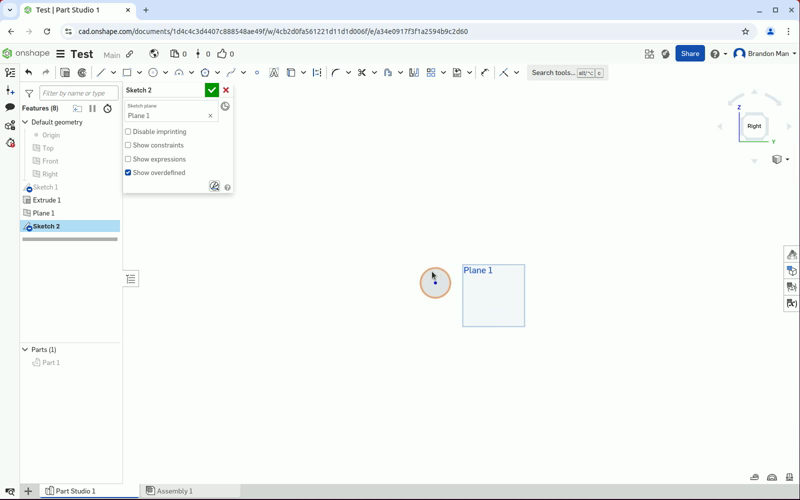
scroll(6)
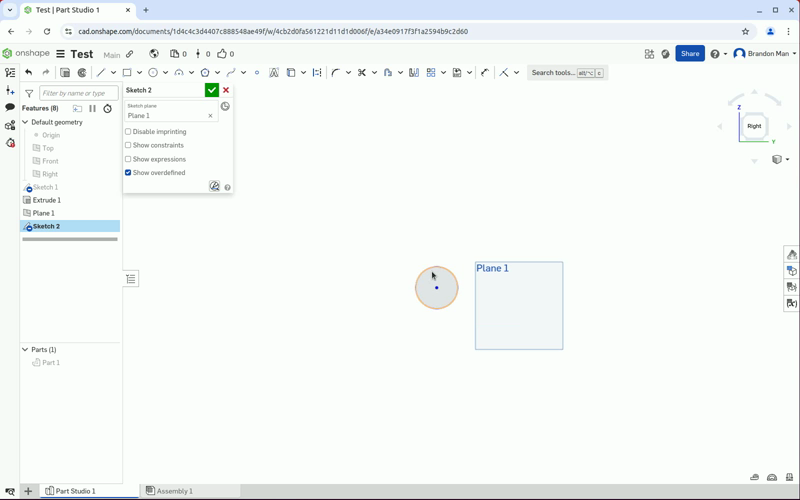
scroll(6)
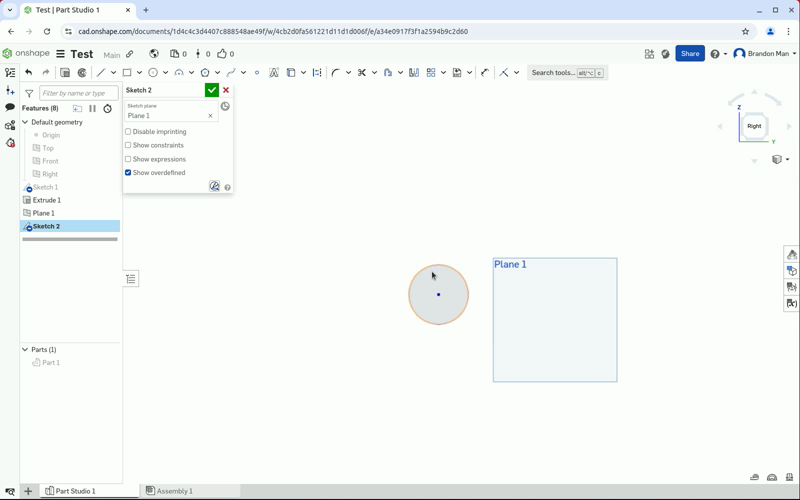
scroll(6)
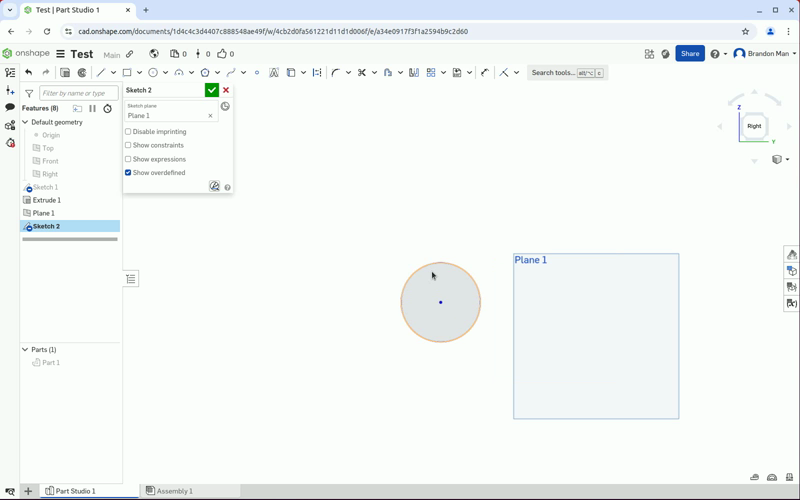
scroll(6)
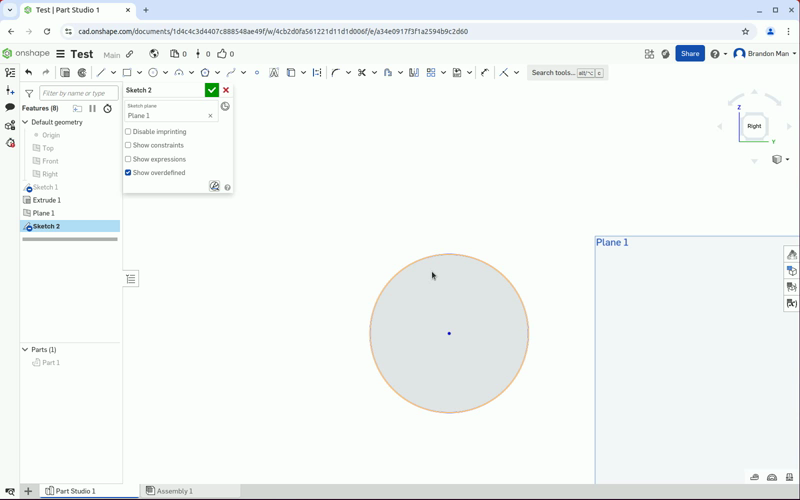
click(432, 271)
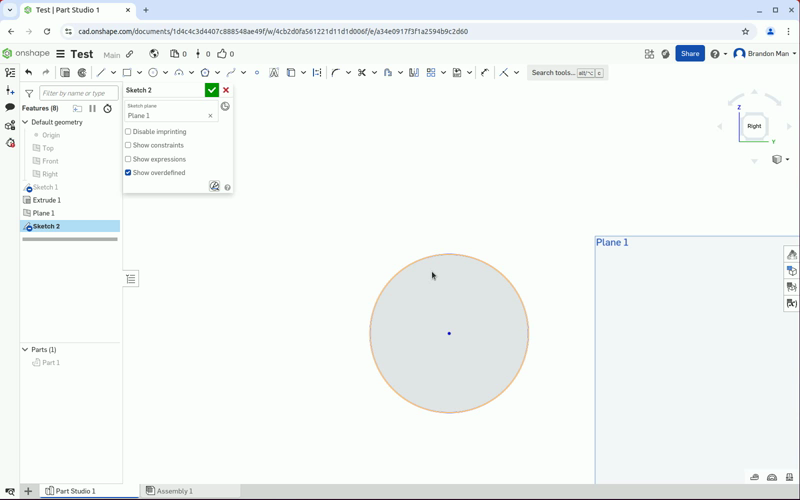
scroll(-6)
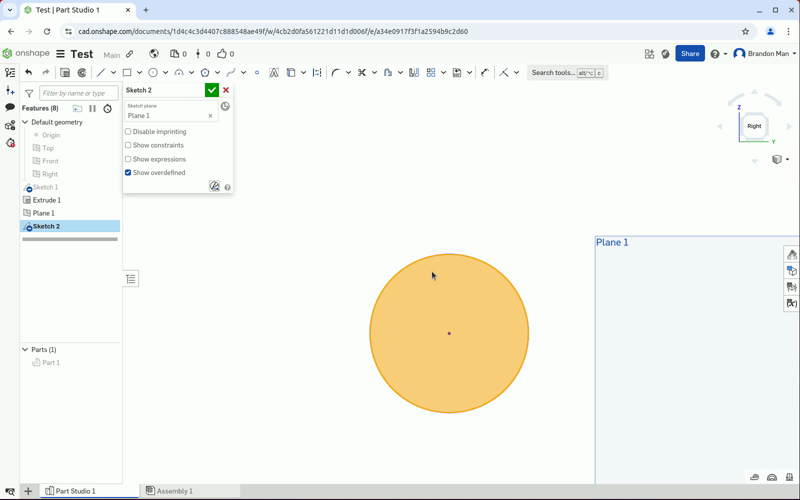
scroll(-6)
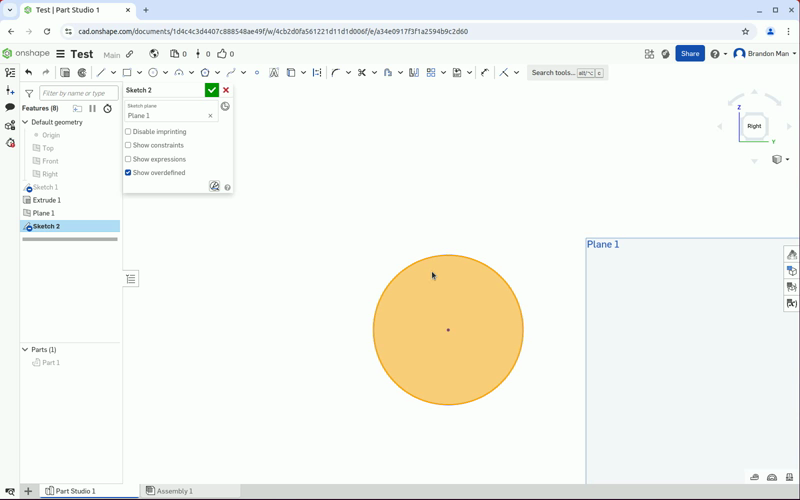
scroll(-6)
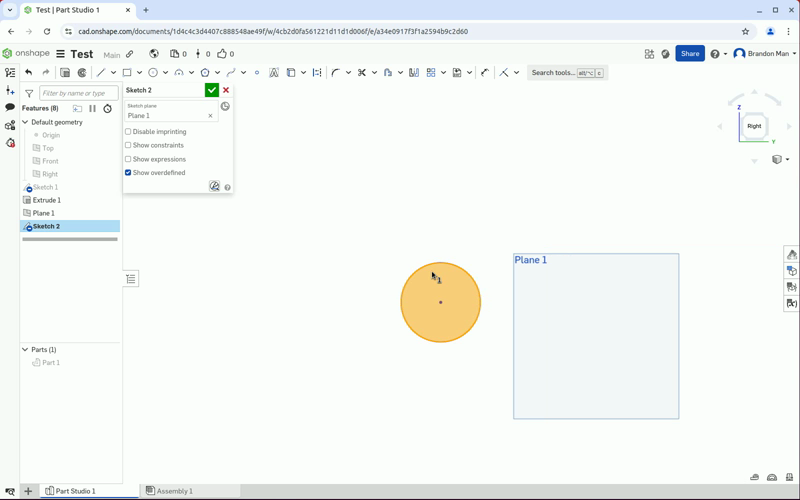
scroll(-6)
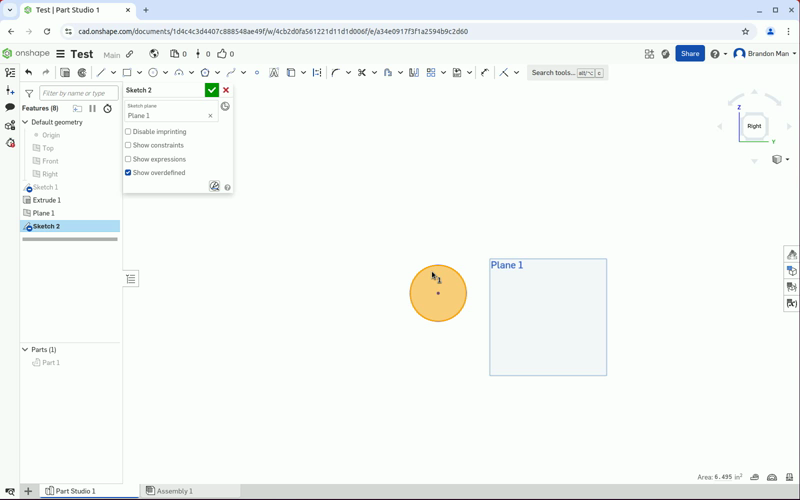
scroll(-6)
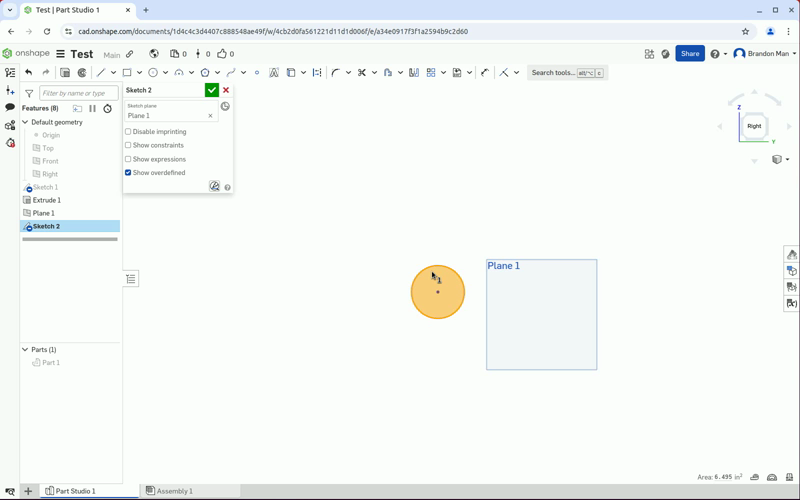
scroll(-6)
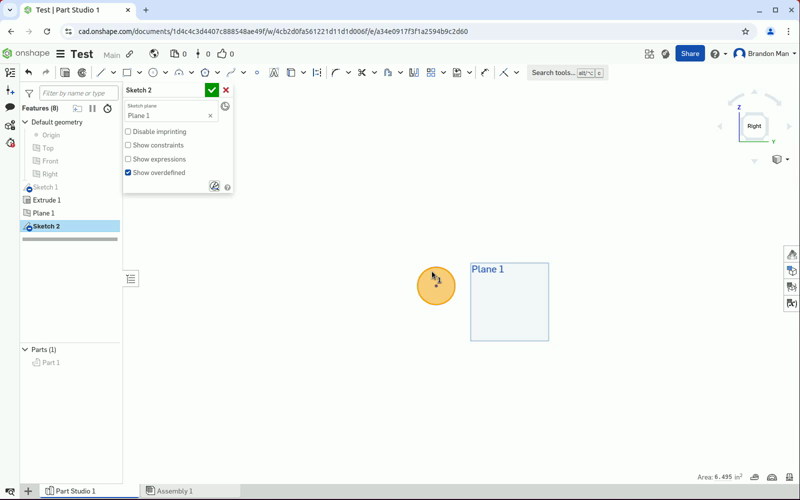
scroll(-6)
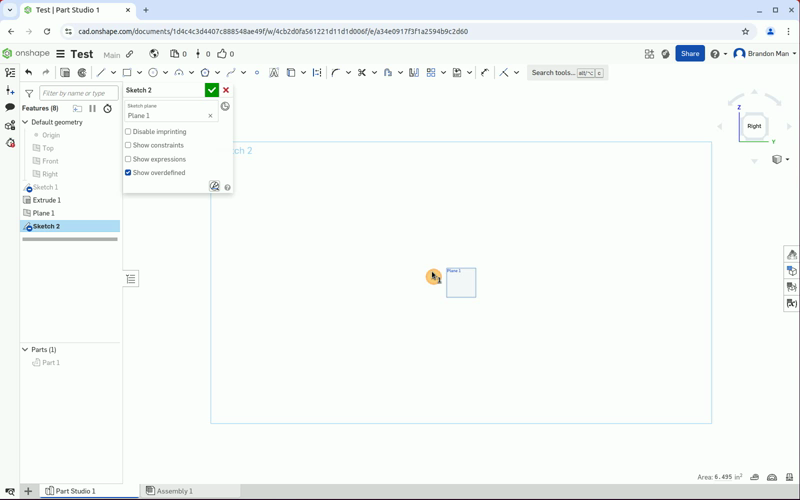
mouse_move(73, 352)
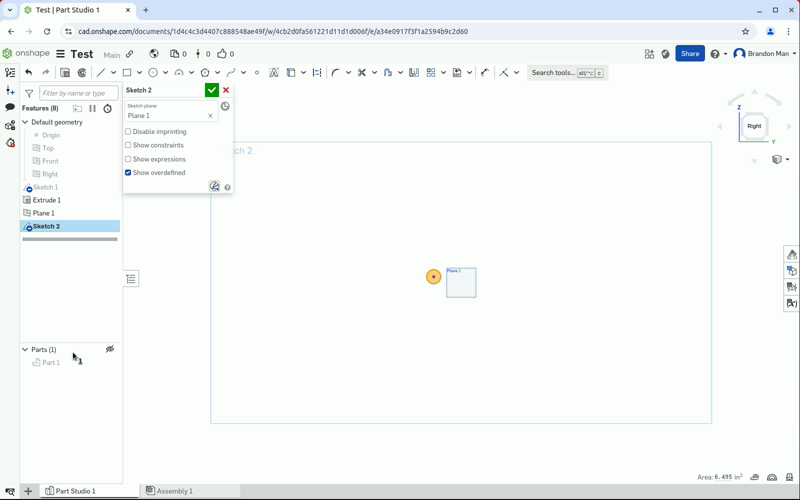
key(shift+y)
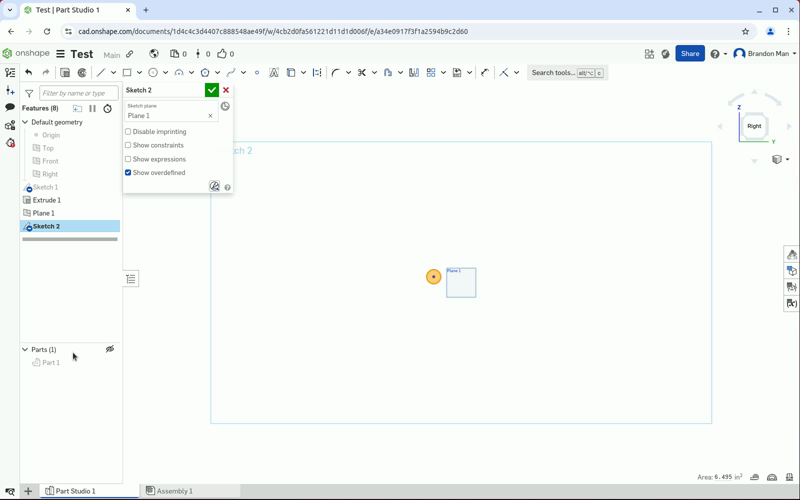
key(shift+e)
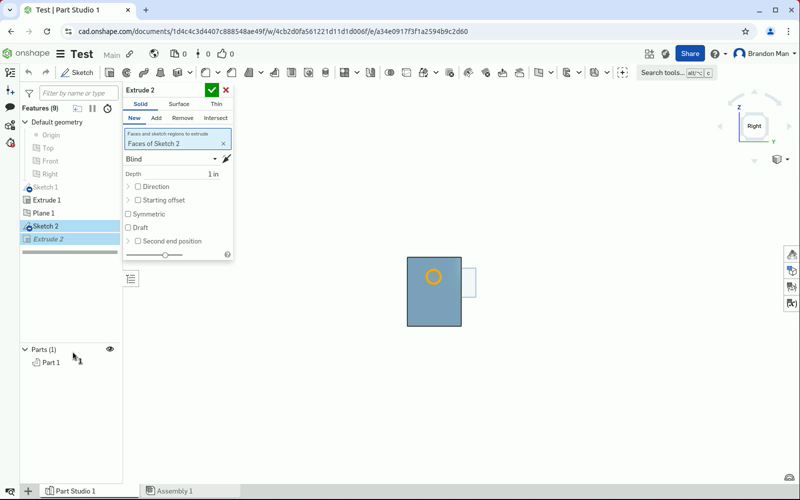
mouse_move(143, 106)
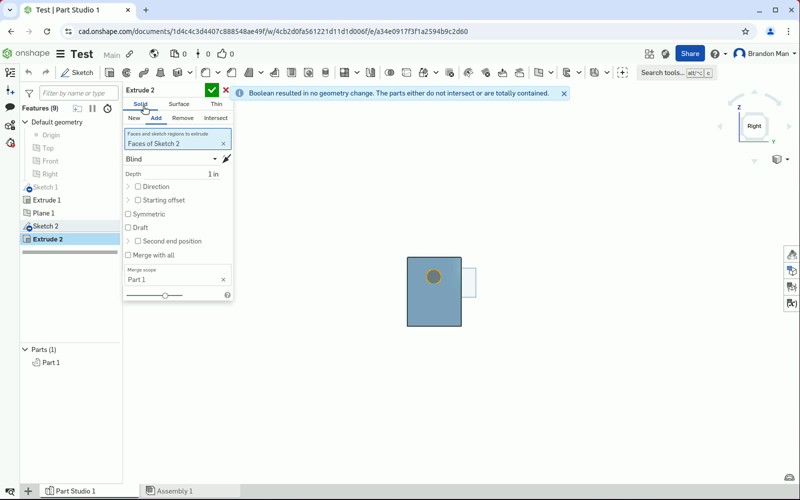
click(143, 106)
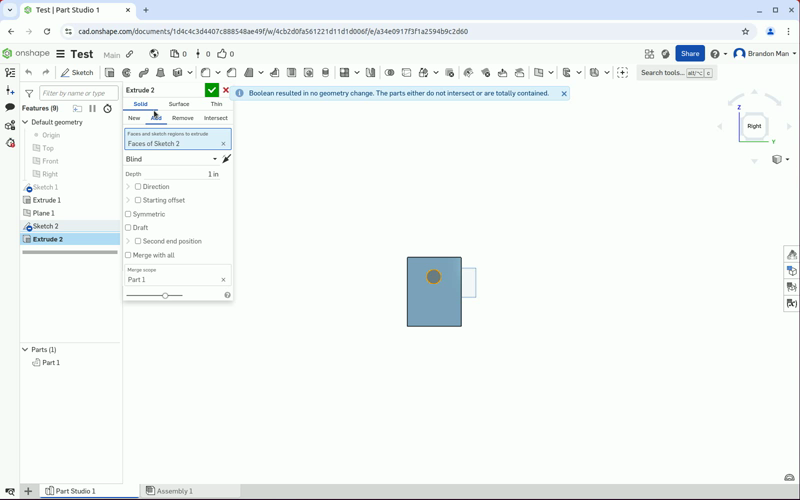
mouse_move(186, 120)
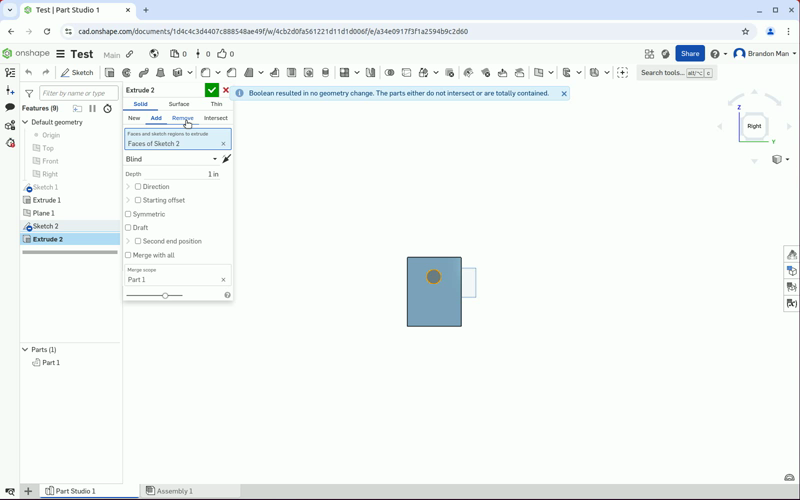
click(186, 120)
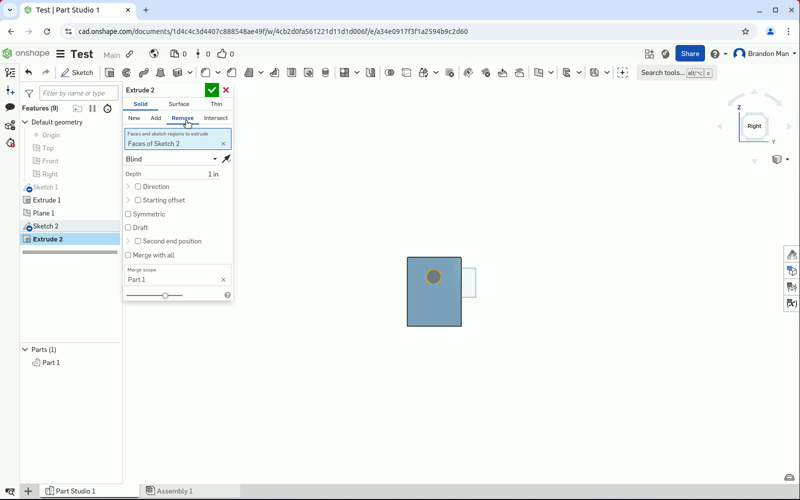
key(tab, 4)
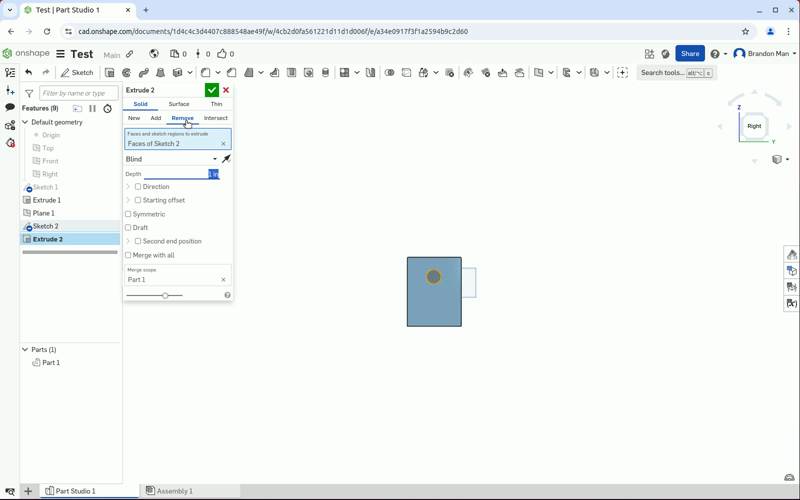
text(17.813)
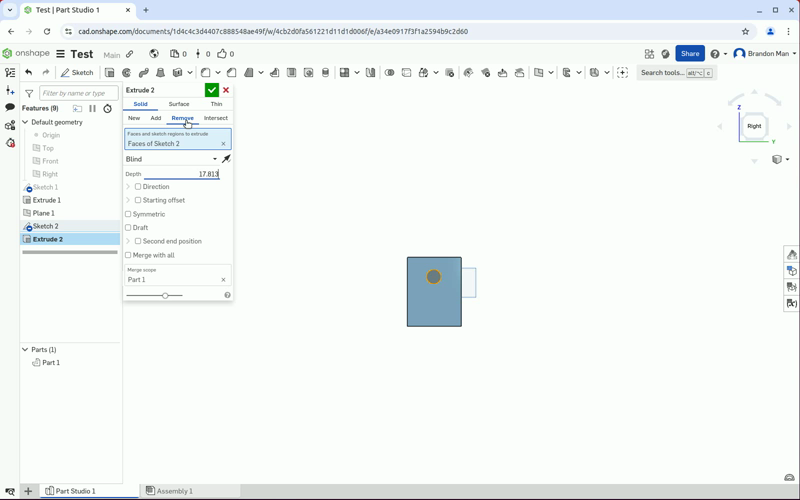
key(tab, 6)
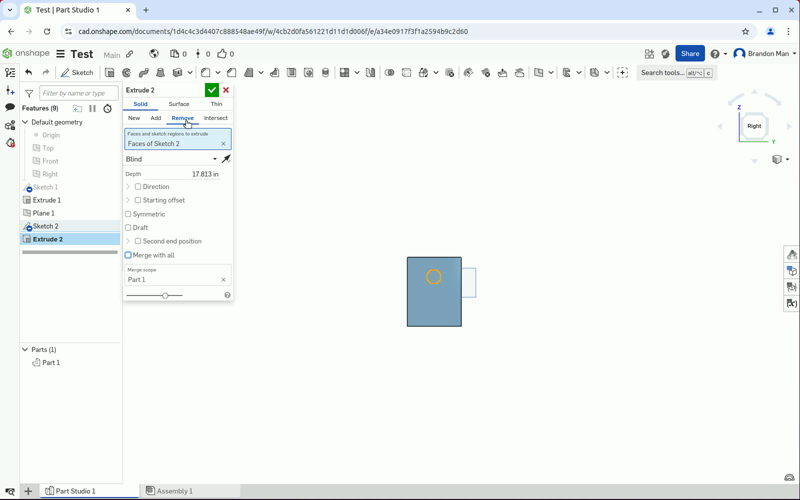
key(space)
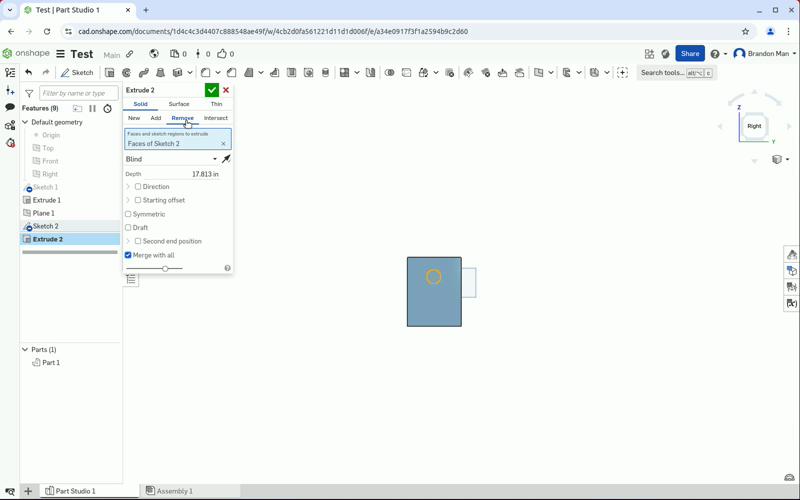
key(enter)
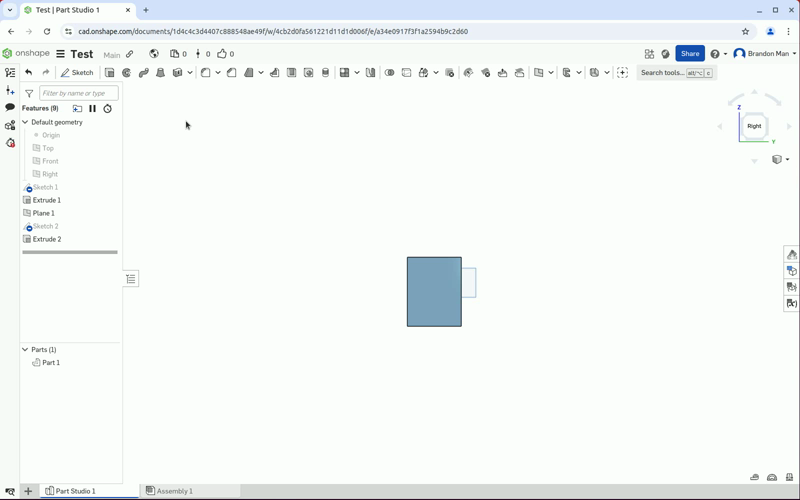
key(shift+h)
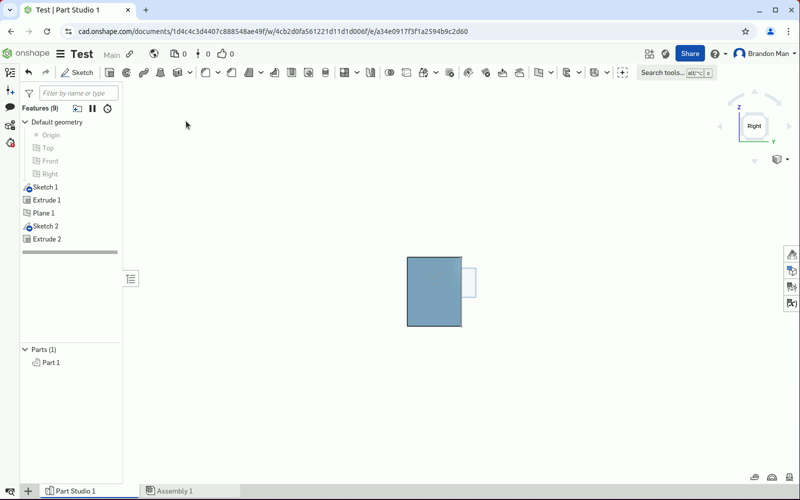
key(shift+h)
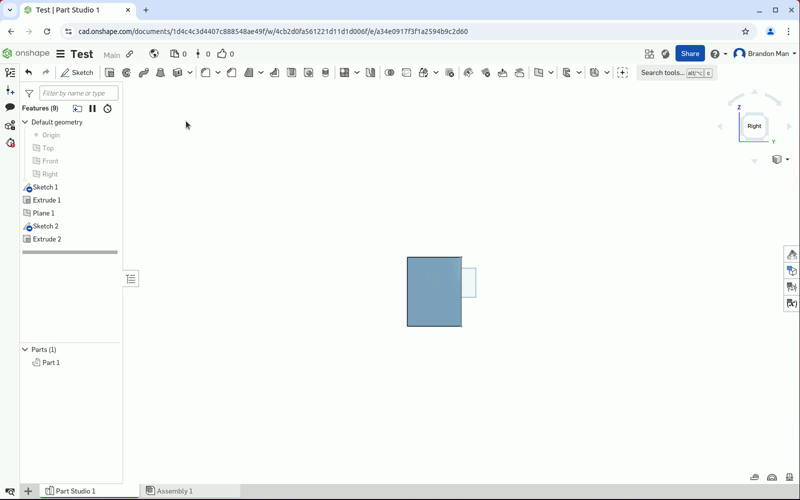
key(shift+7)
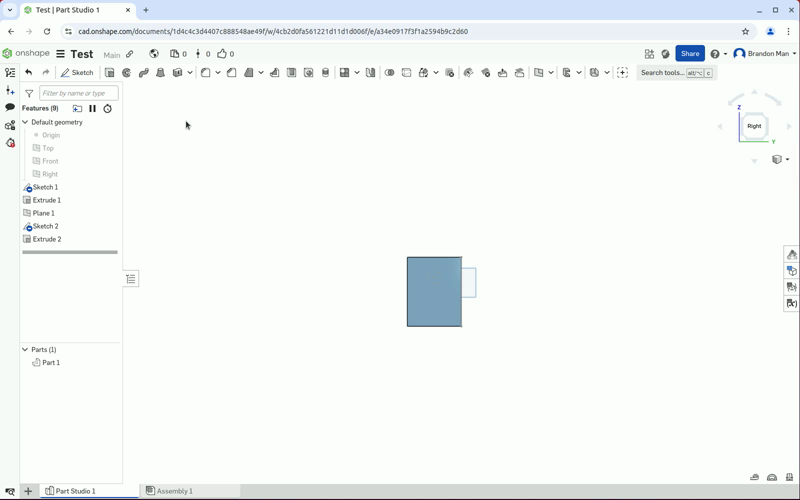
key(right, 2)
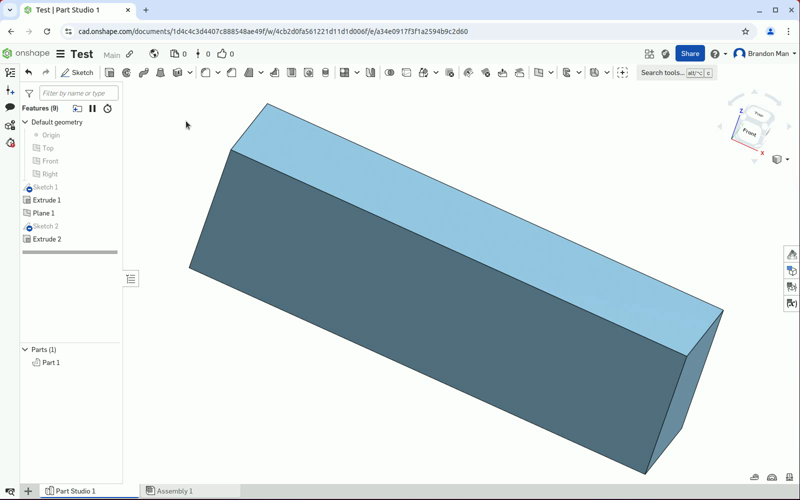
key(down, 2)
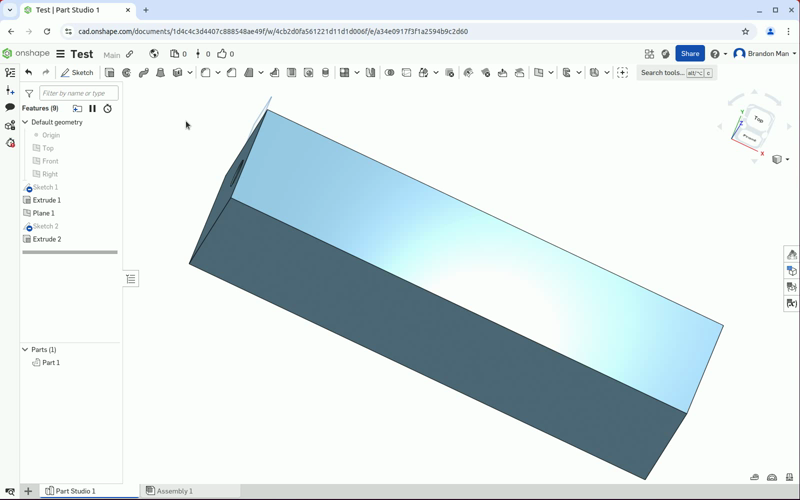
key(up, 2)
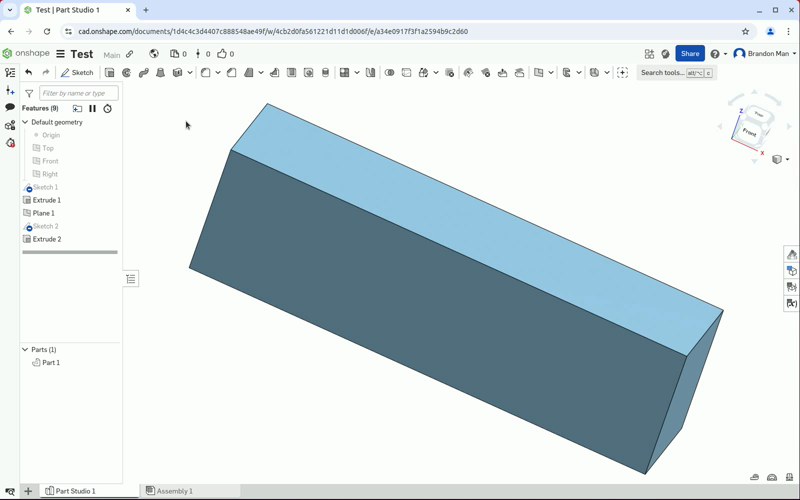
key(left, 2)
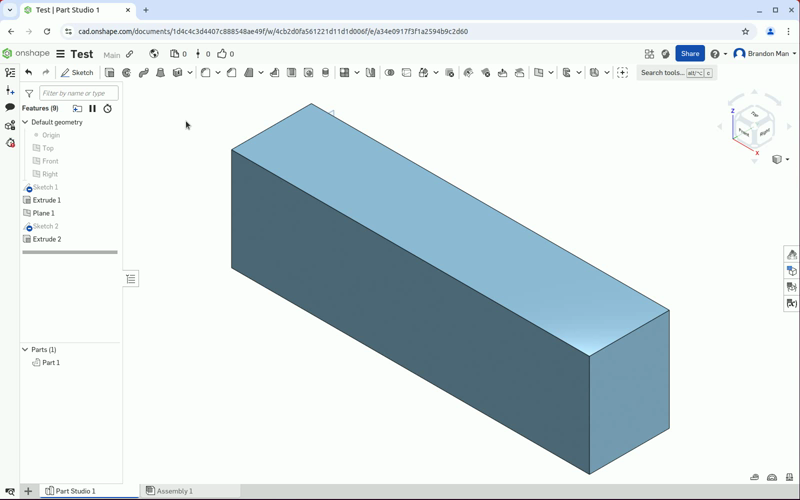
mouse_move(73, 189)
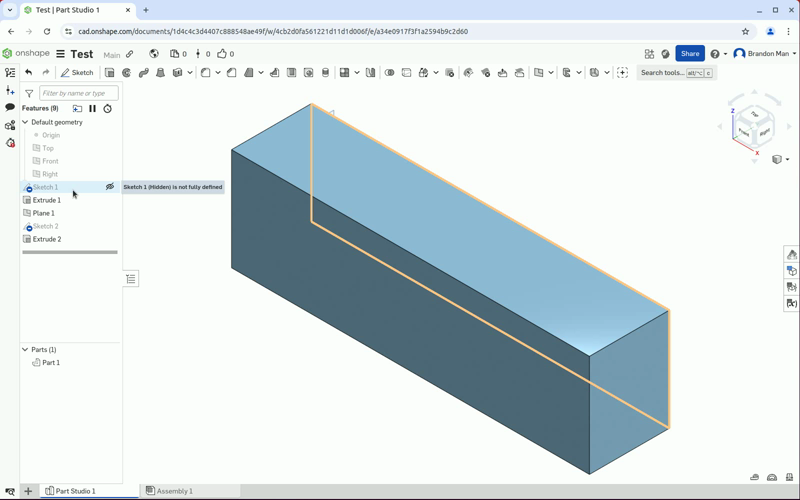
click(73, 189)